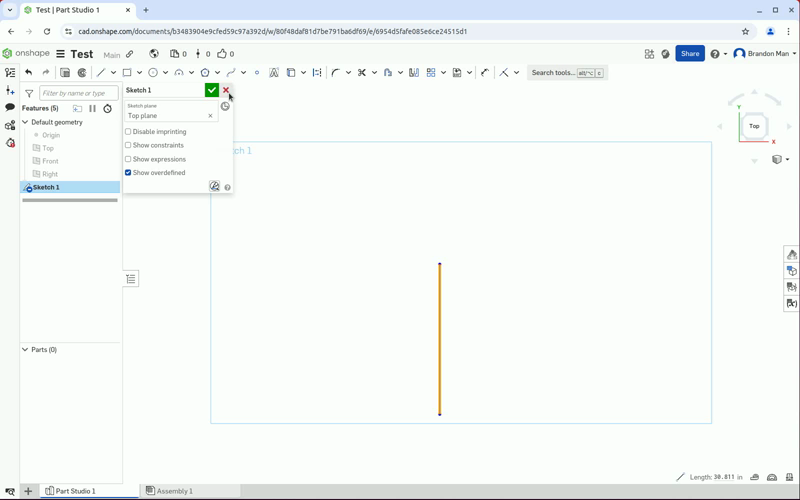
key(shift+h)
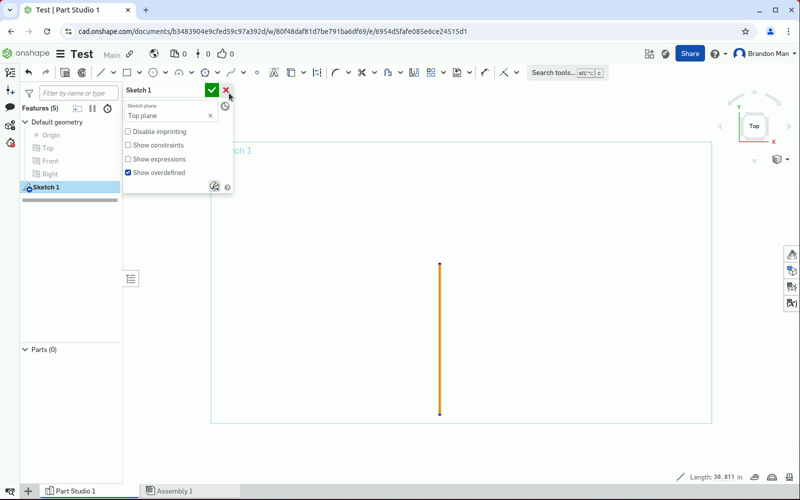
mouse_move(73, 352)
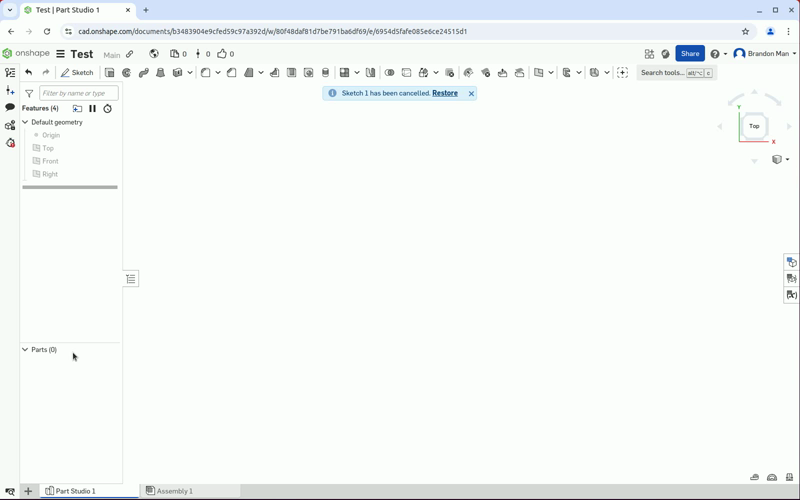
key(y)
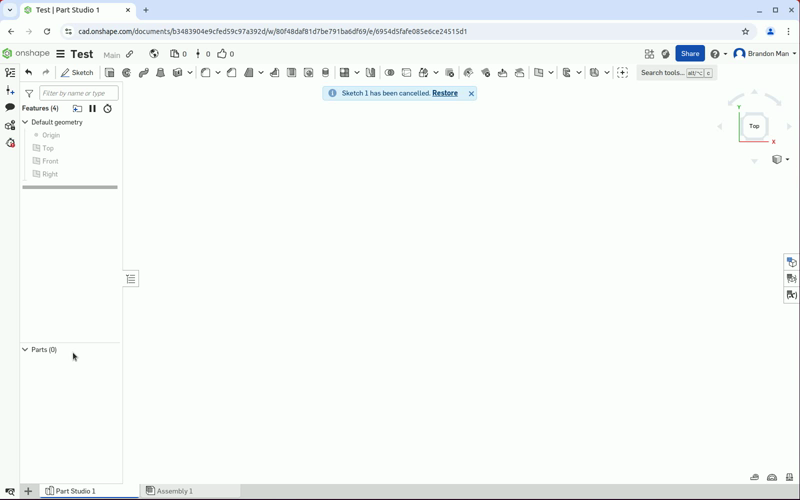
key(shift+p)
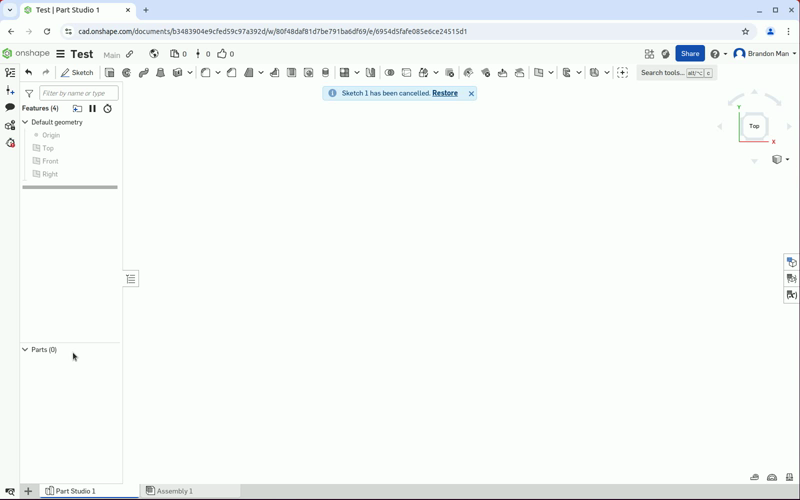
key(space)
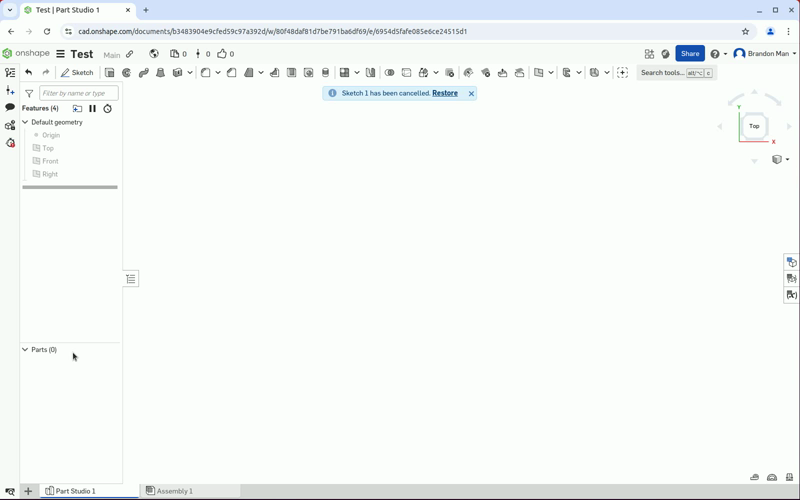
key_down(shift)
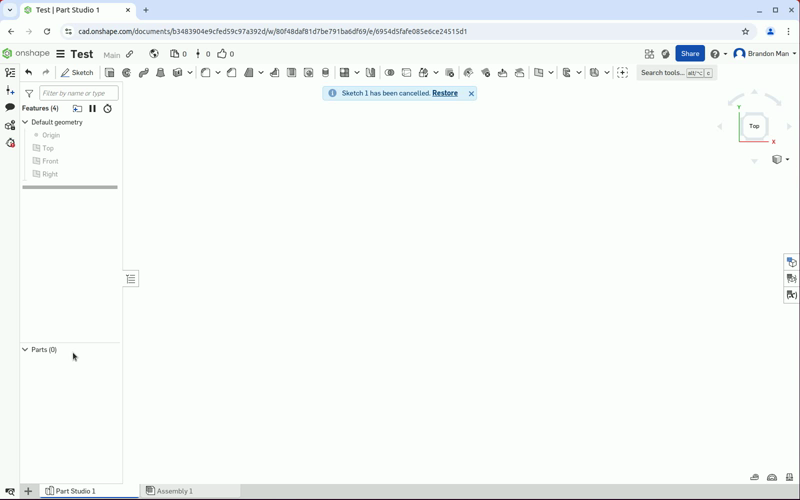
key(up)
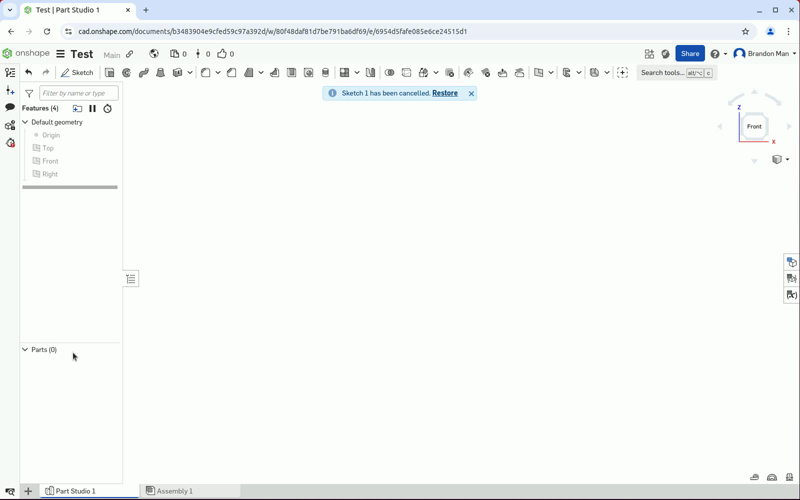
key_up(shift)
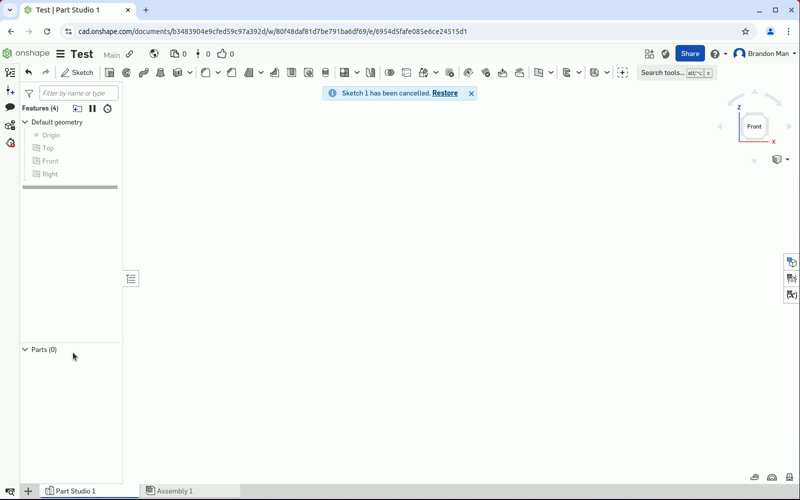
mouse_move(73, 352)
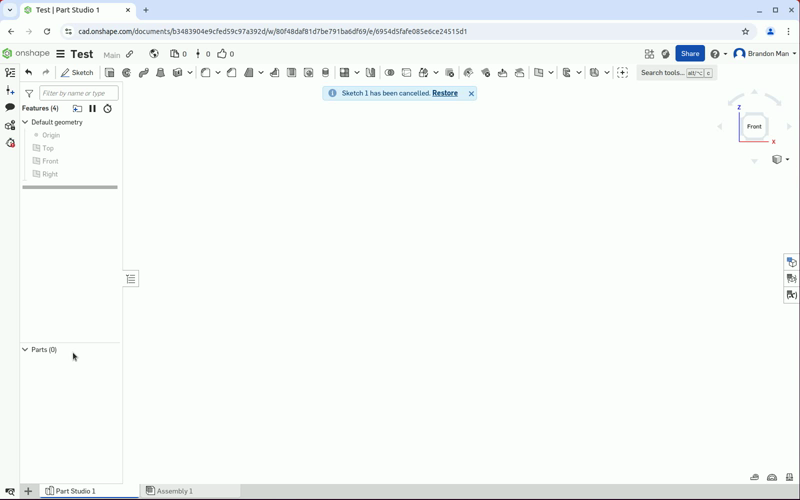
key(shift+y)
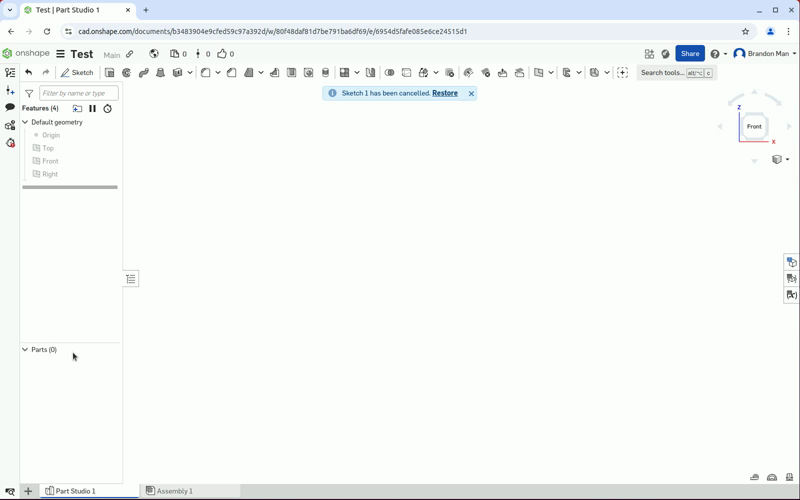
key(shift+s)
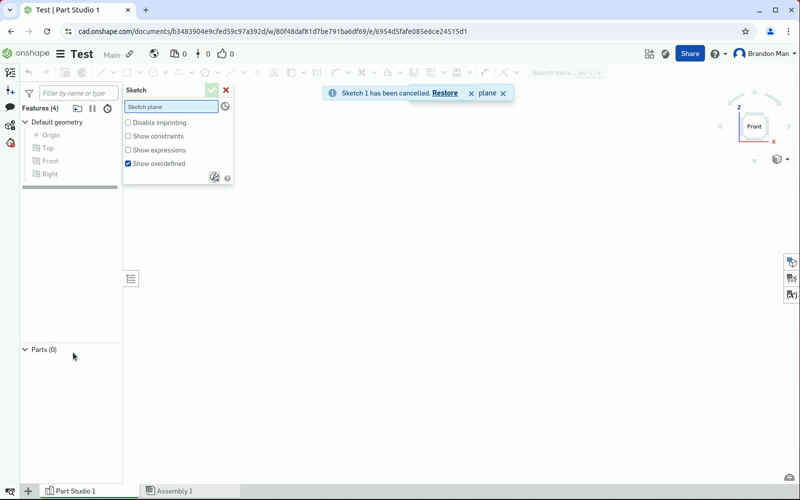
mouse_move(73, 163)
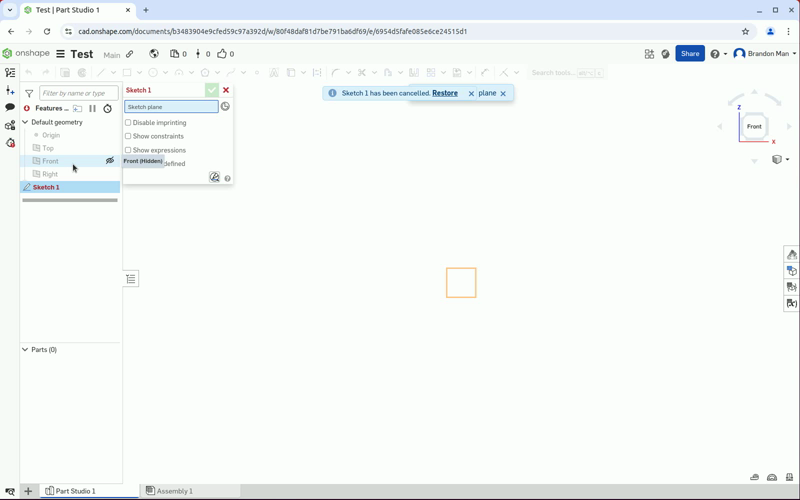
click(73, 163)
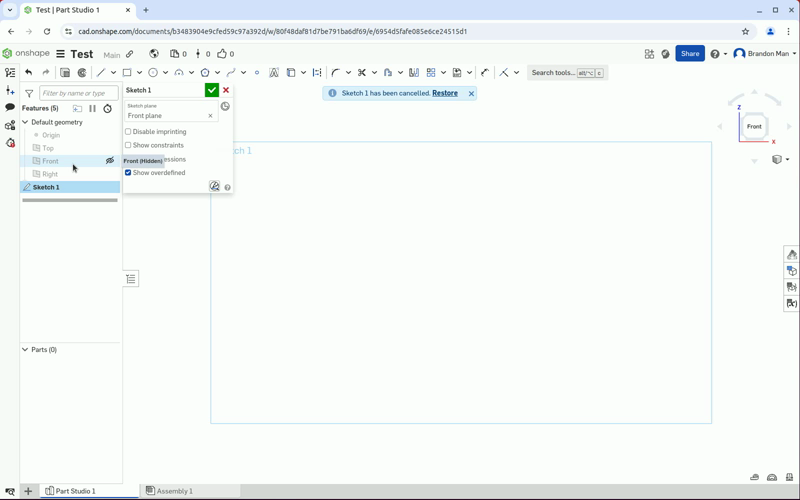
mouse_move(73, 352)
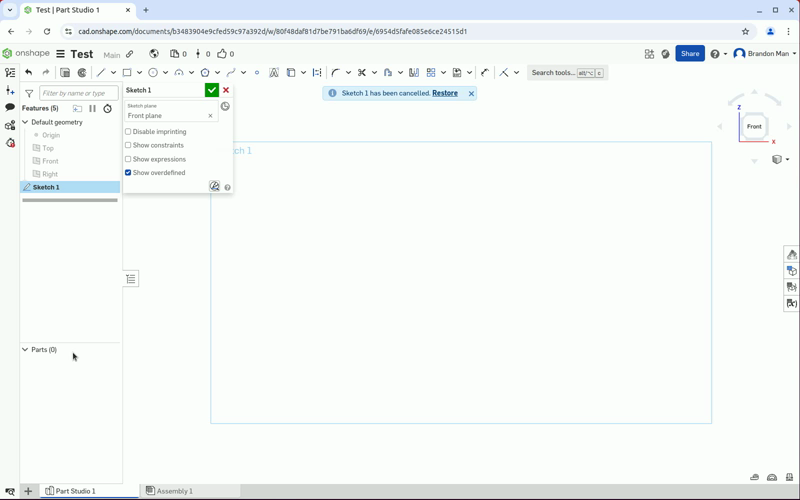
key(y)
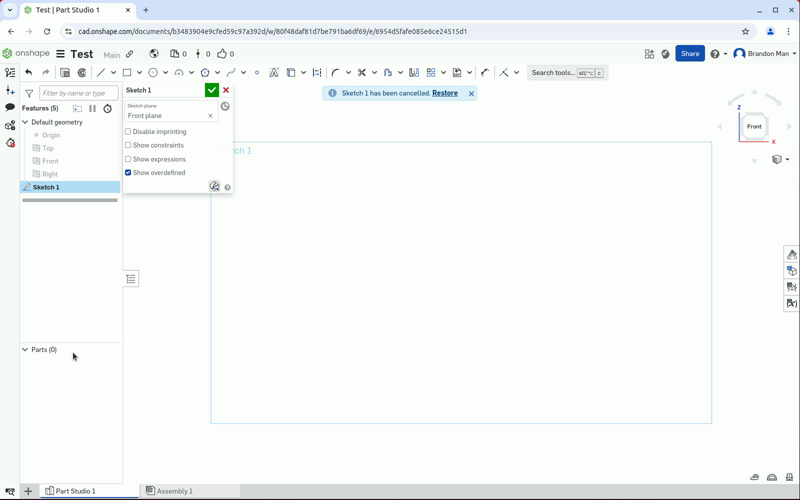
key(c)
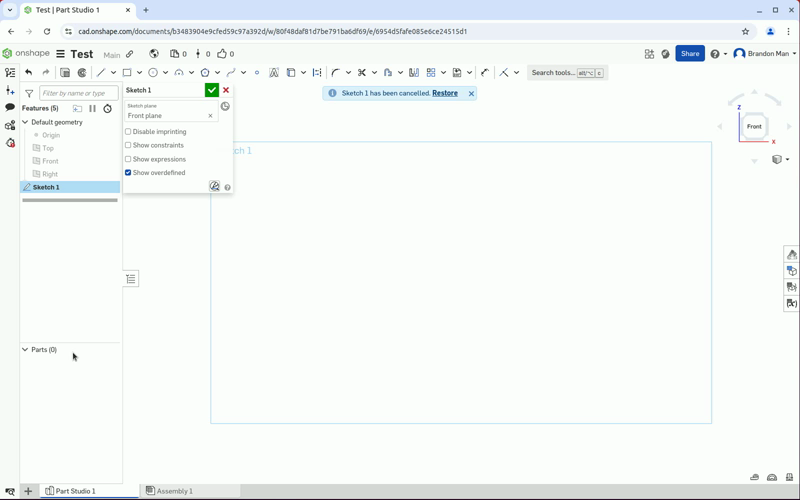
key_down(shift)
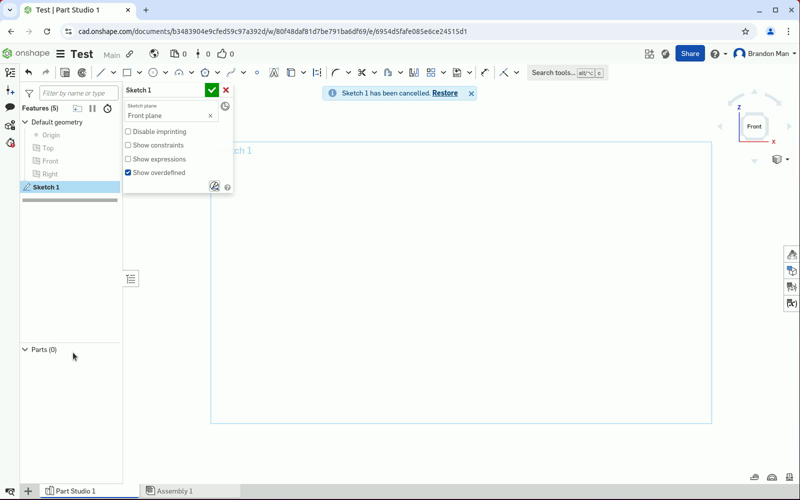
mouse_move(460, 282)
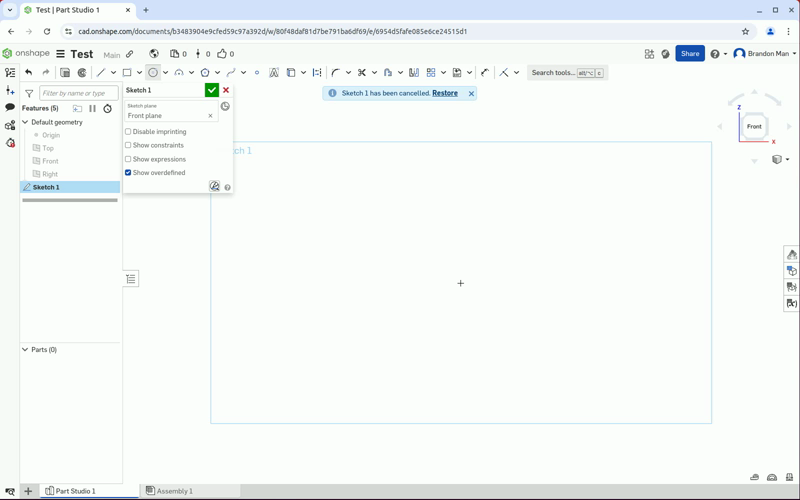
click(460, 282)
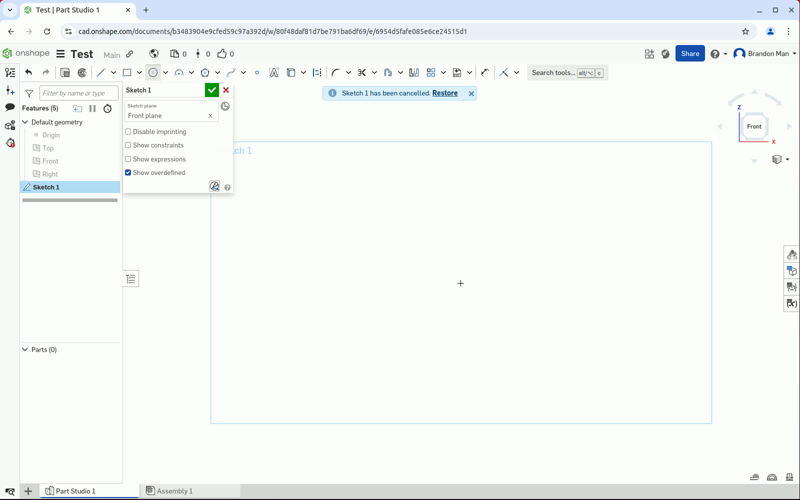
key_up(shift)
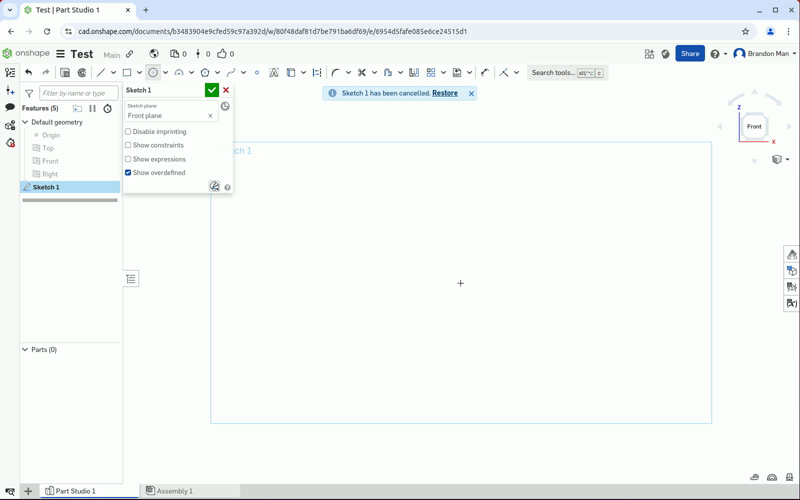
mouse_move(505, 282)
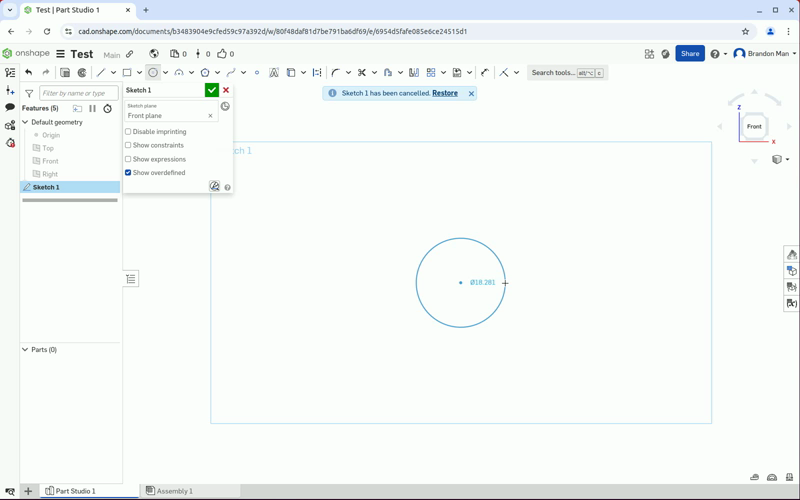
click(505, 282)
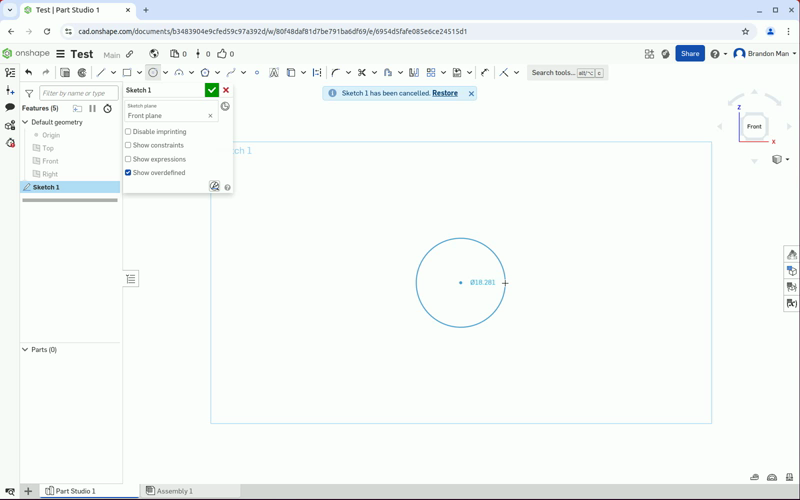
key(esc)
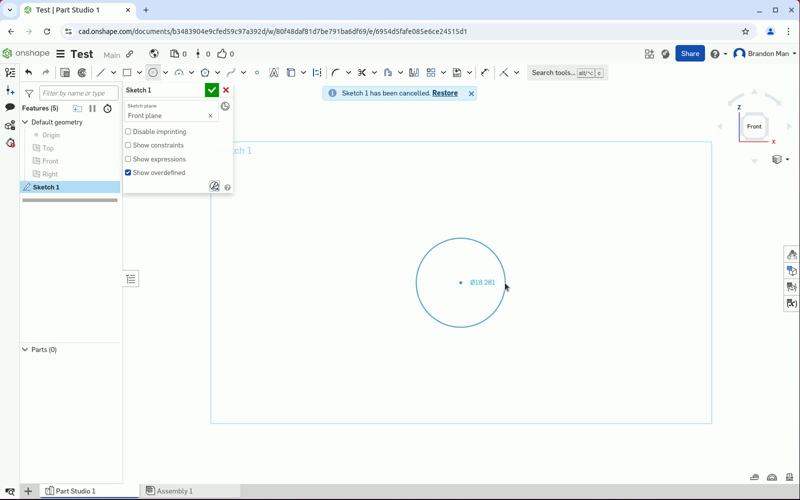
key(c)
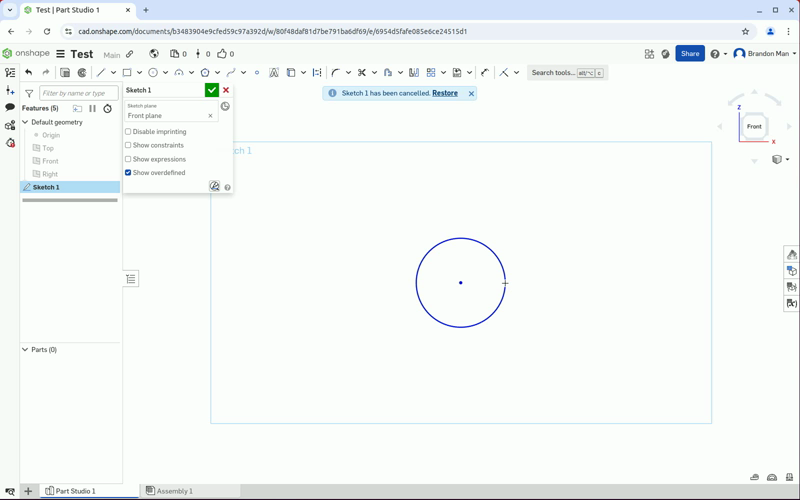
key_down(shift)
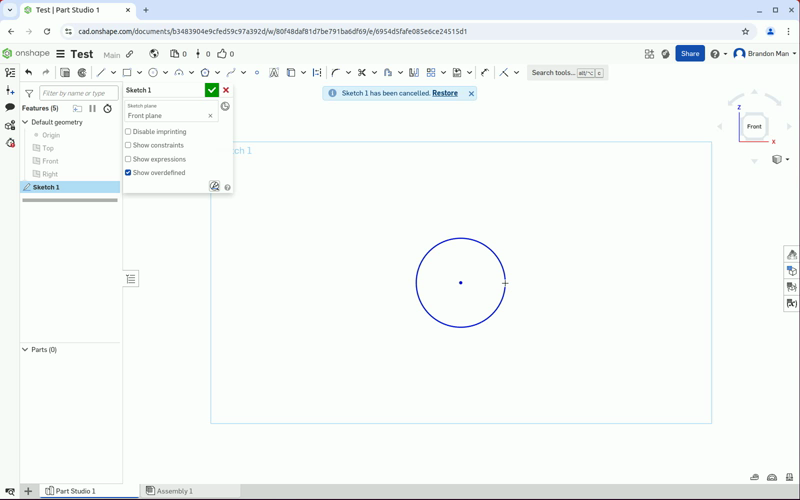
mouse_move(460, 282)
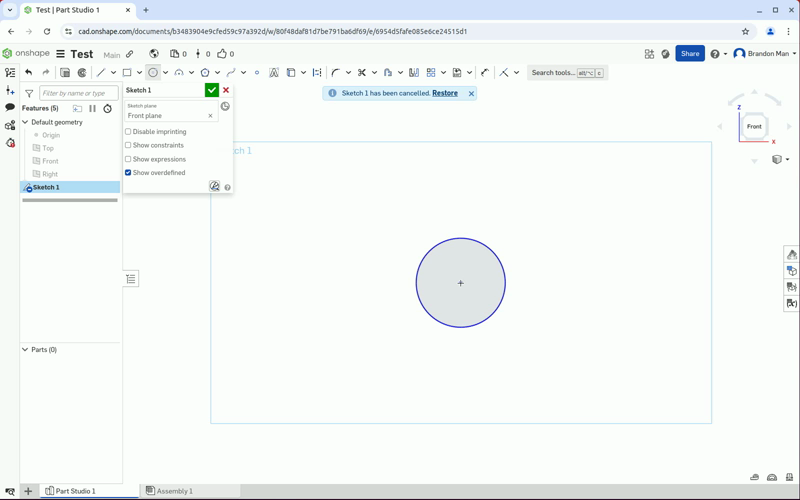
click(460, 282)
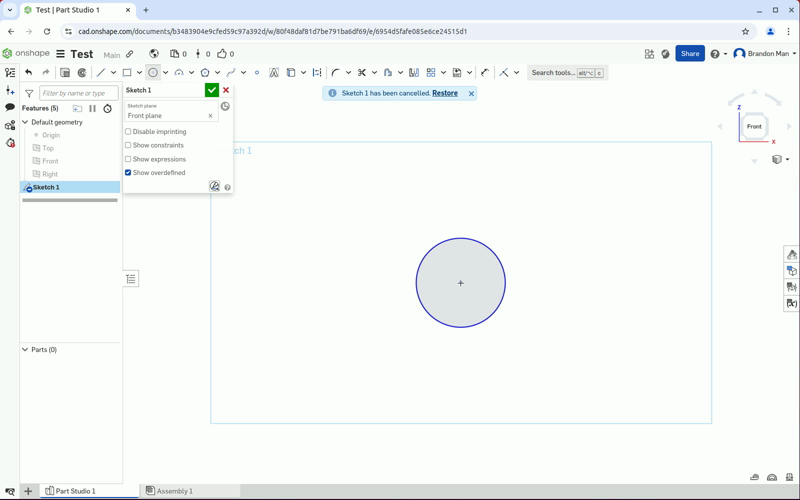
key_up(shift)
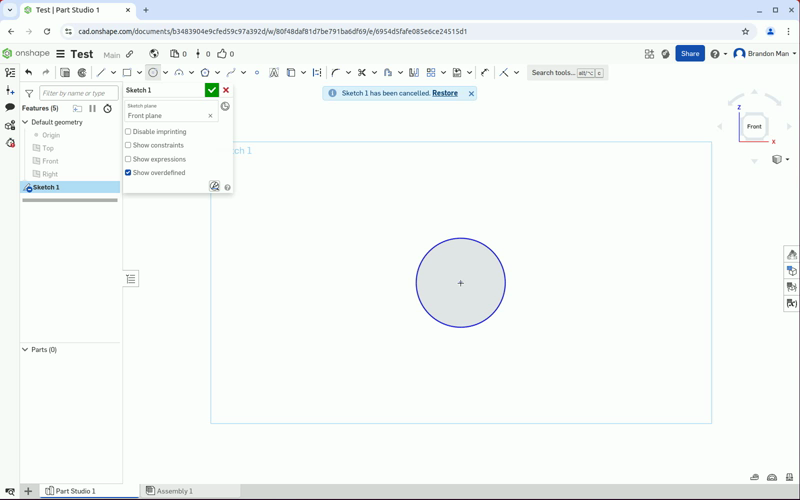
mouse_move(478, 282)
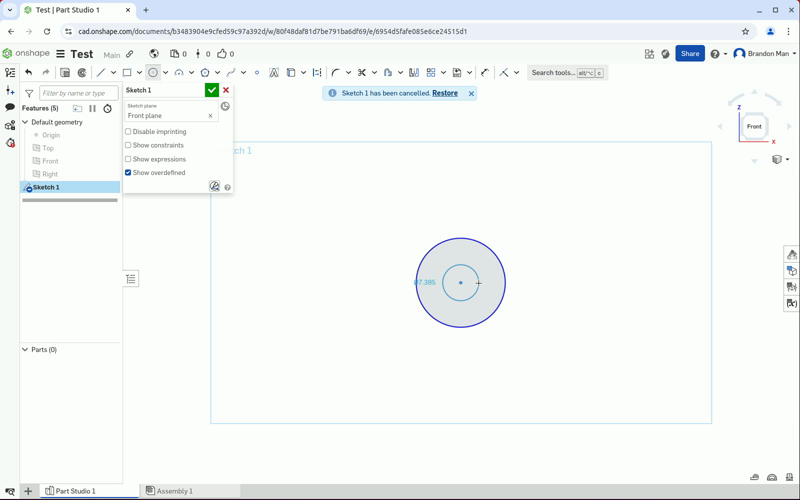
click(478, 282)
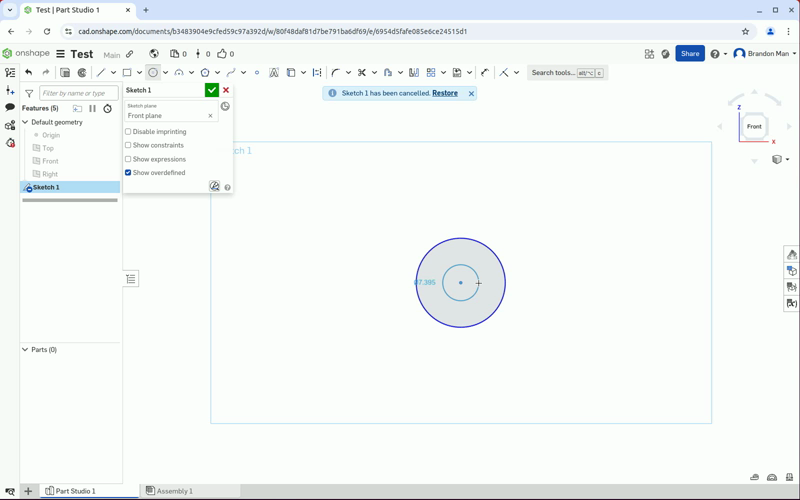
key(esc)
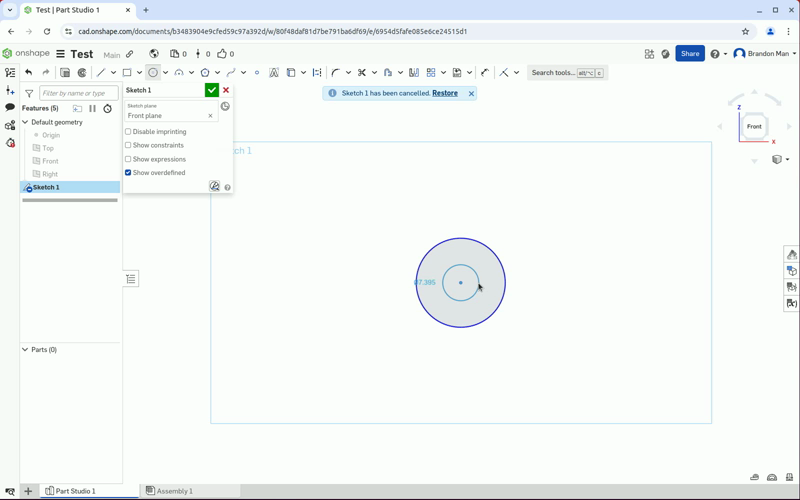
mouse_move(440, 259)
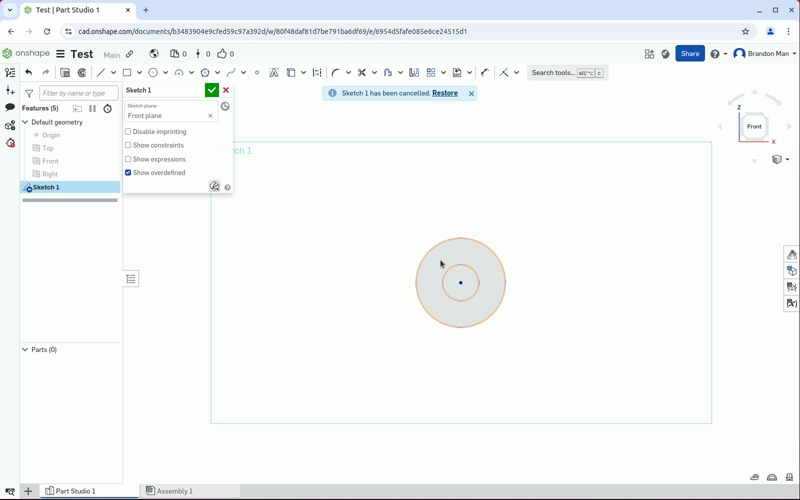
click(440, 259)
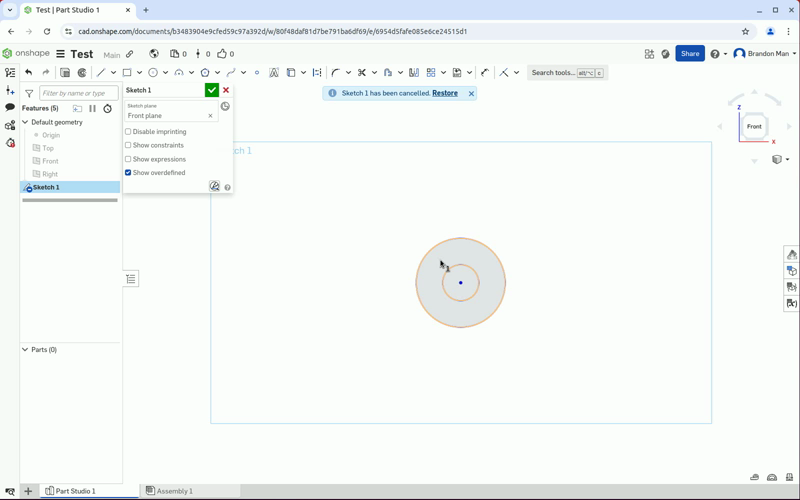
mouse_move(73, 352)
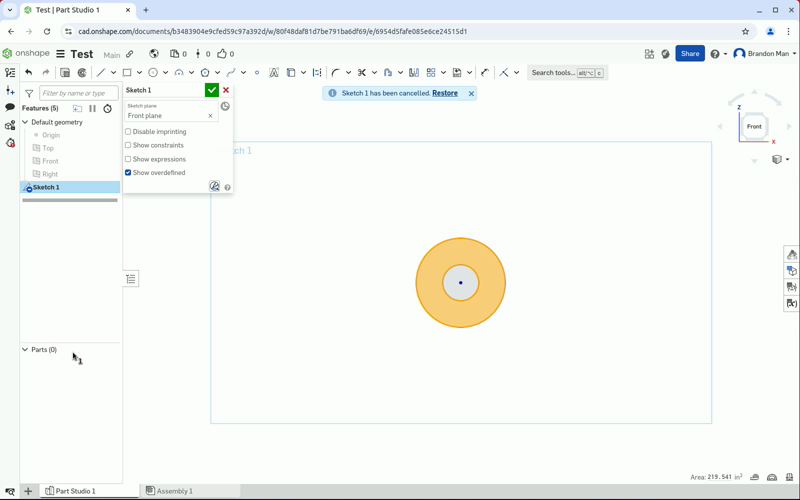
key(shift+y)
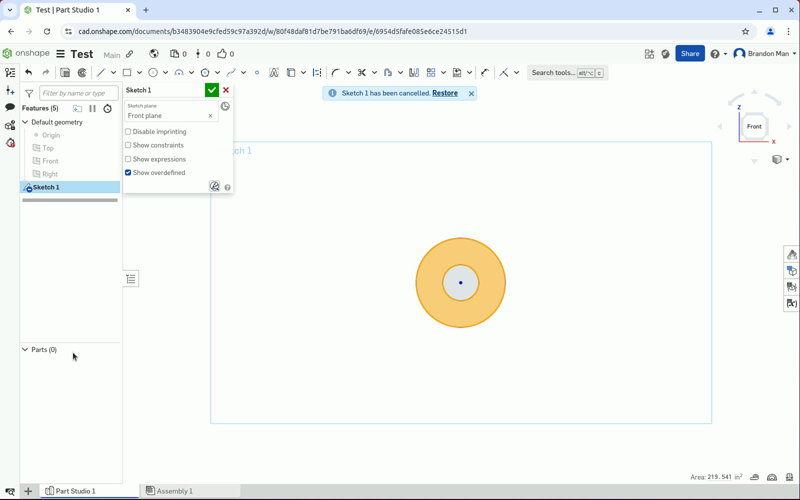
key(shift+e)
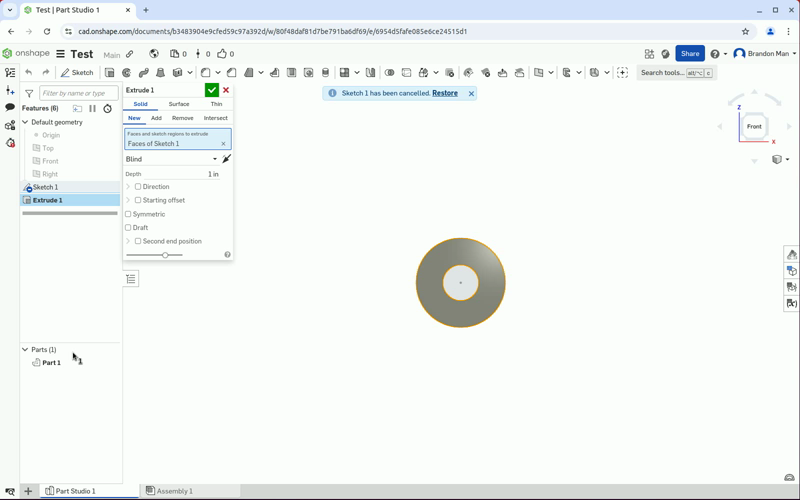
mouse_move(143, 106)
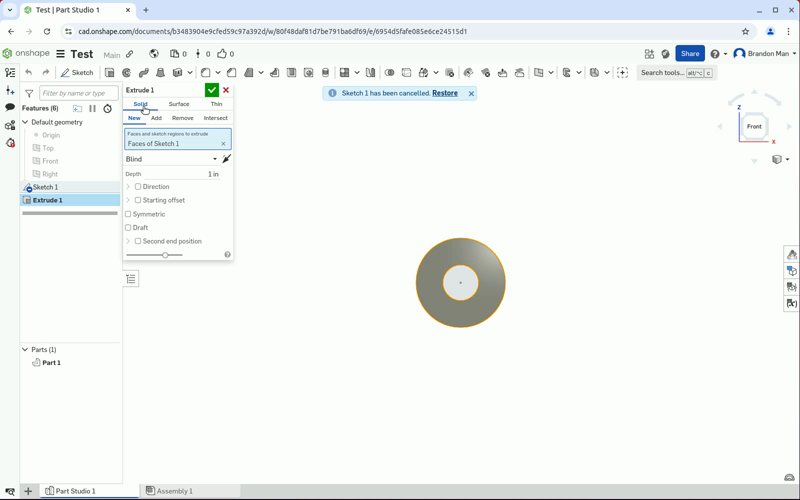
click(143, 106)
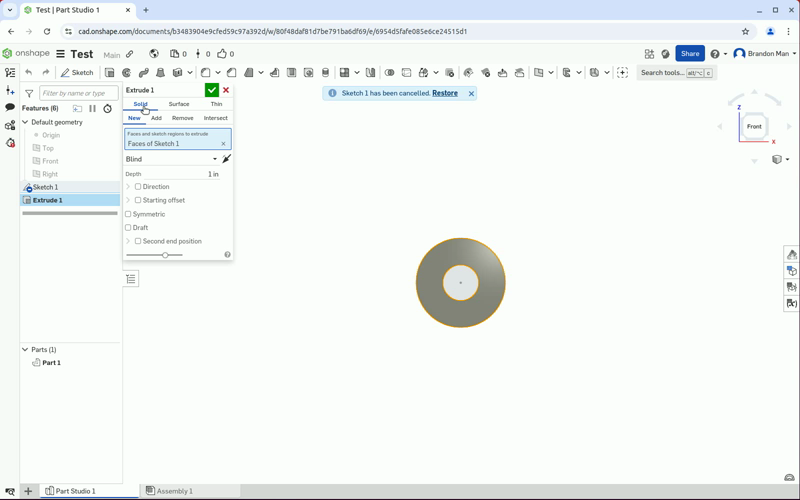
mouse_move(137, 120)
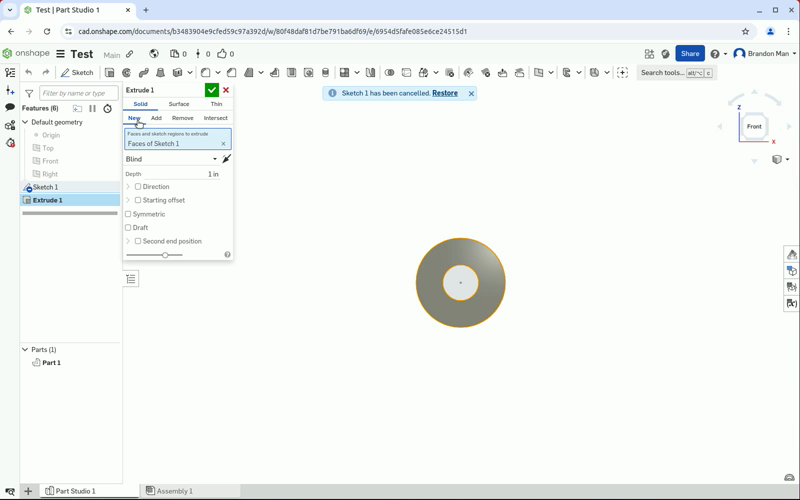
click(137, 120)
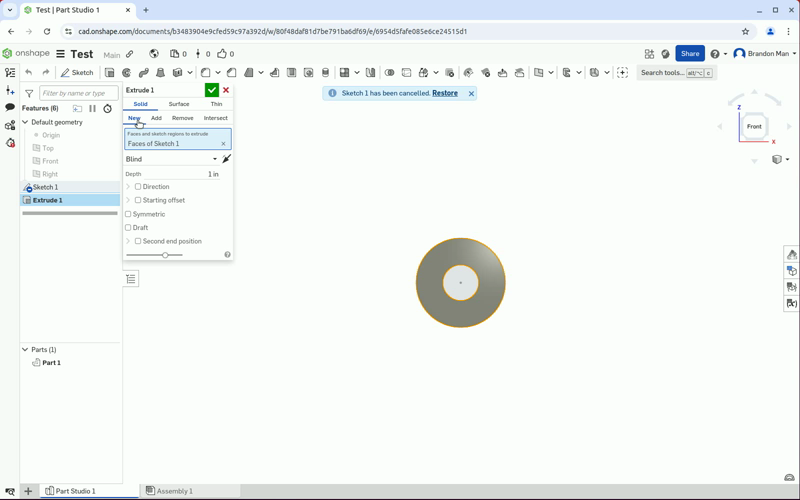
key(tab, 4)
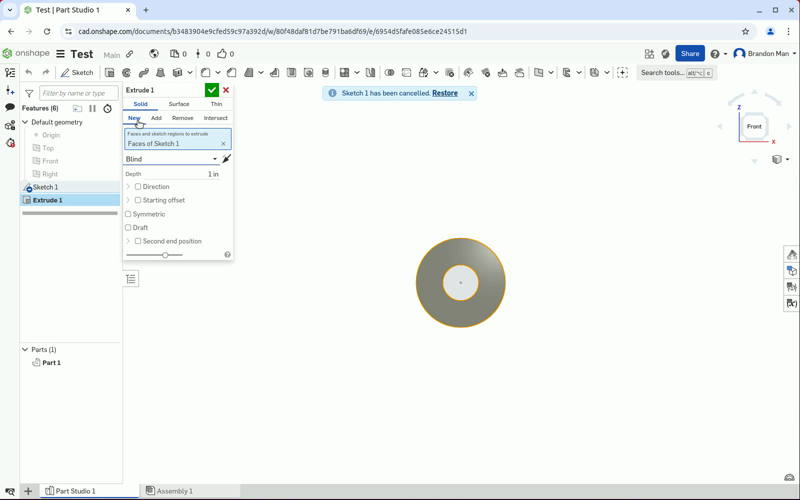
text(3.611)
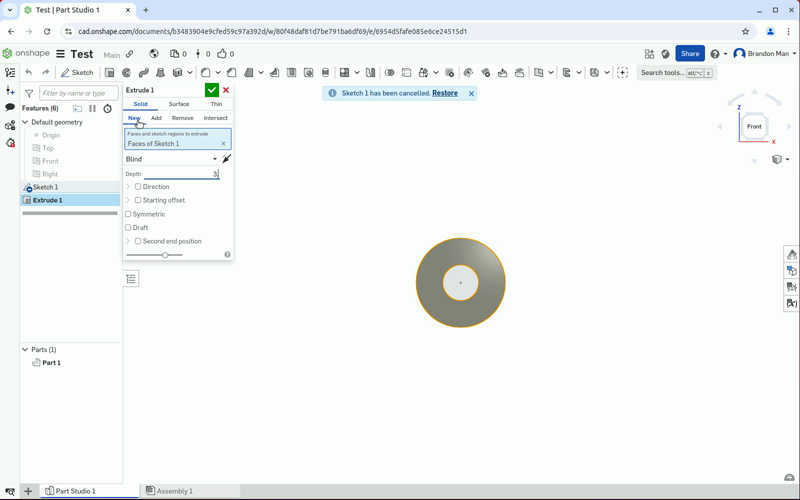
key(enter)
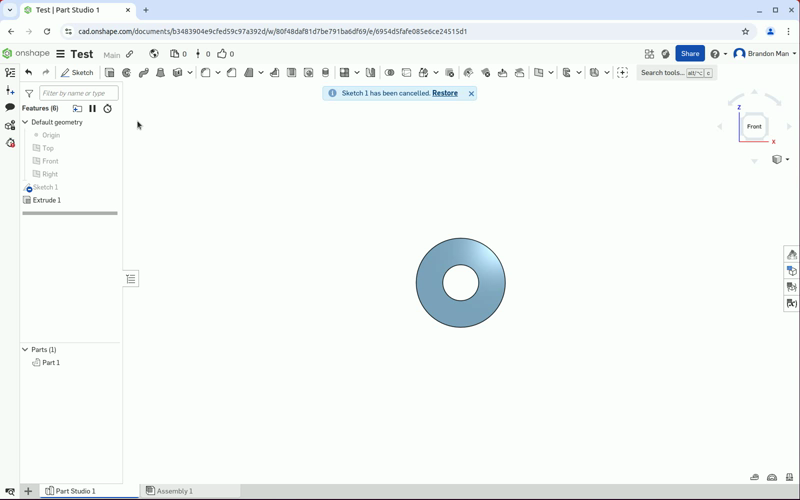
key(shift+h)
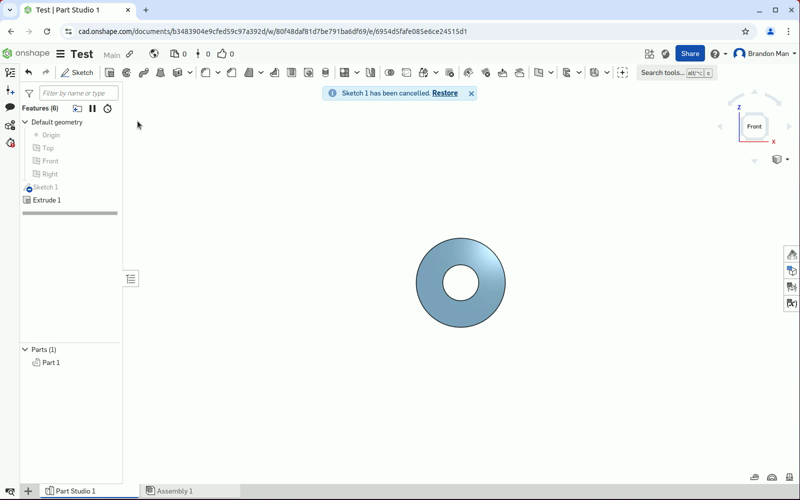
key(shift+h)
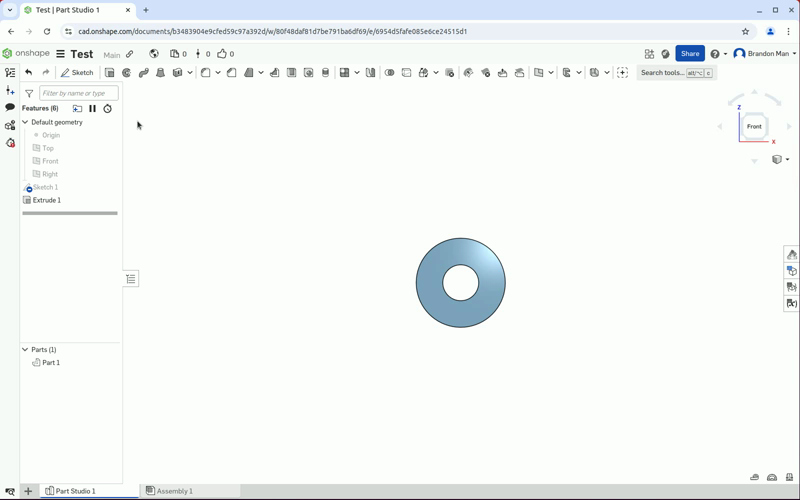
mouse_move(73, 189)
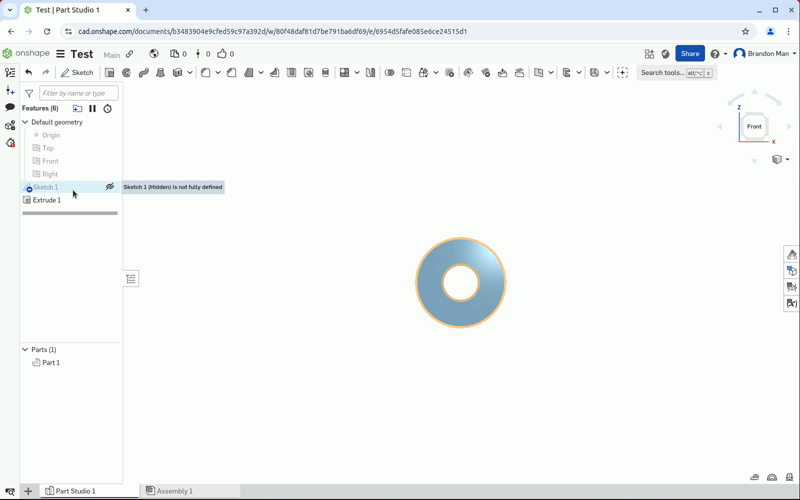
click(73, 189)
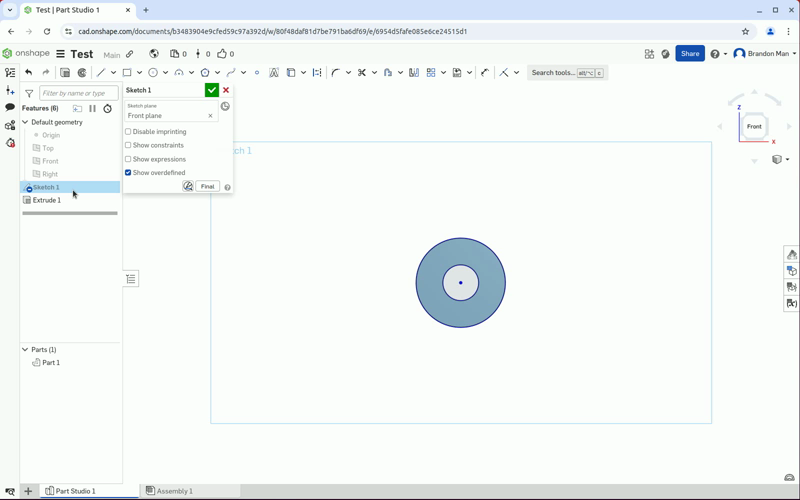
mouse_move(229, 92)
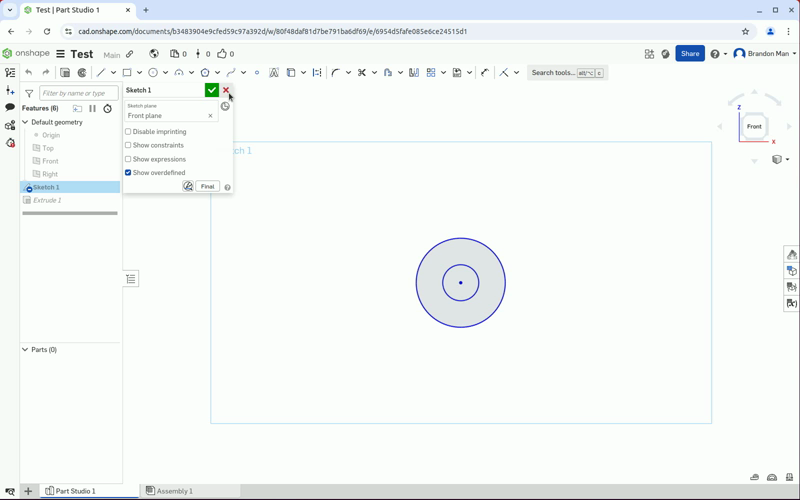
click(229, 92)
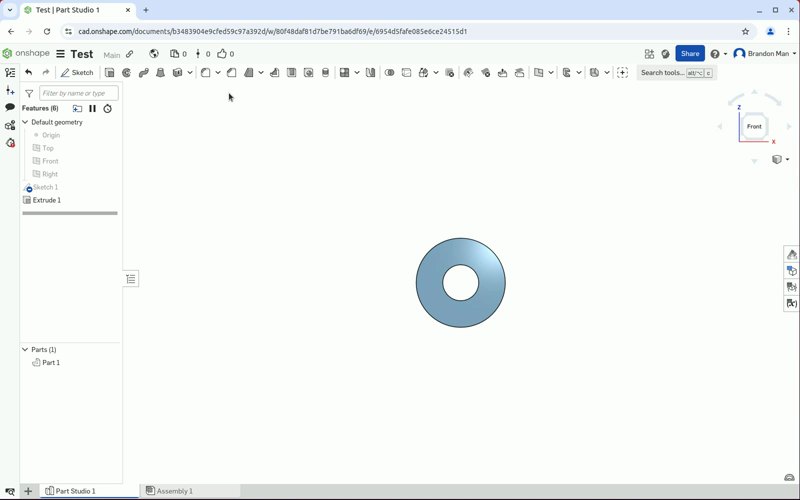
mouse_move(541, 75)
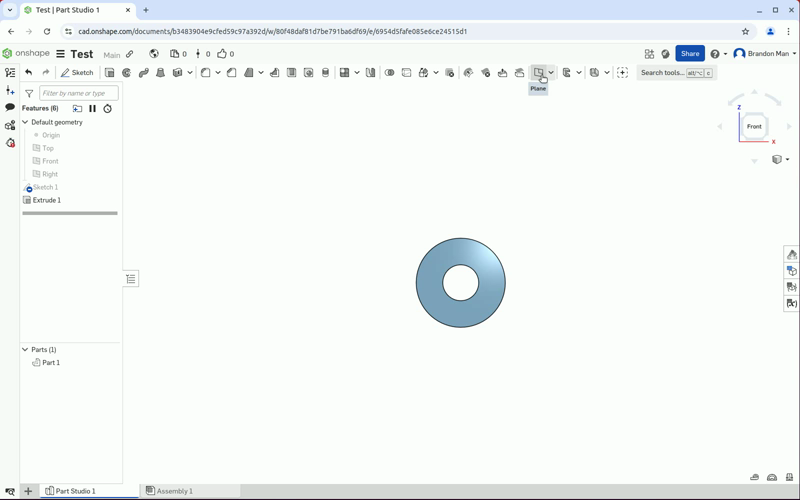
click(541, 75)
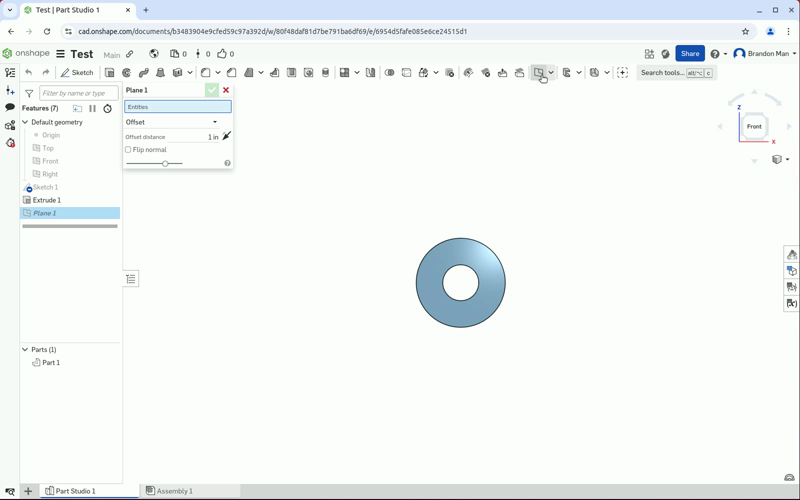
mouse_move(73, 163)
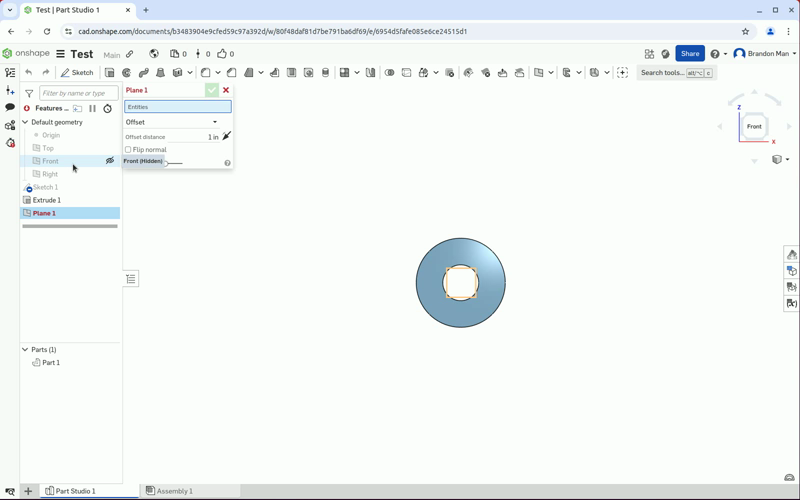
click(73, 163)
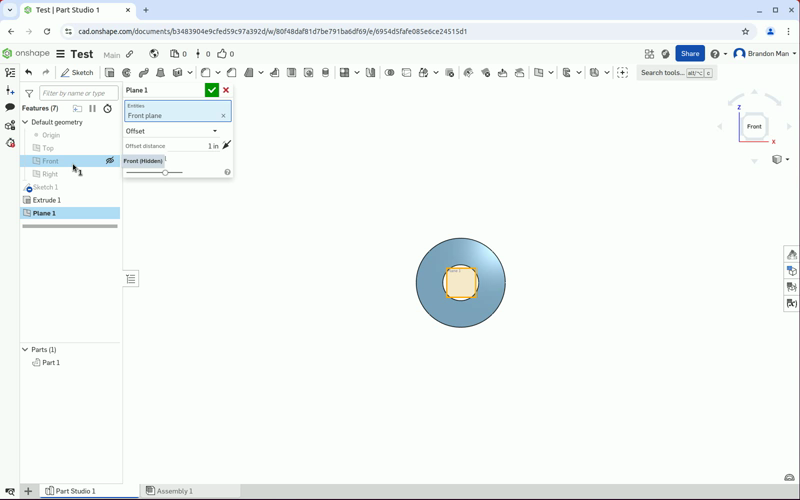
key(tab, 2)
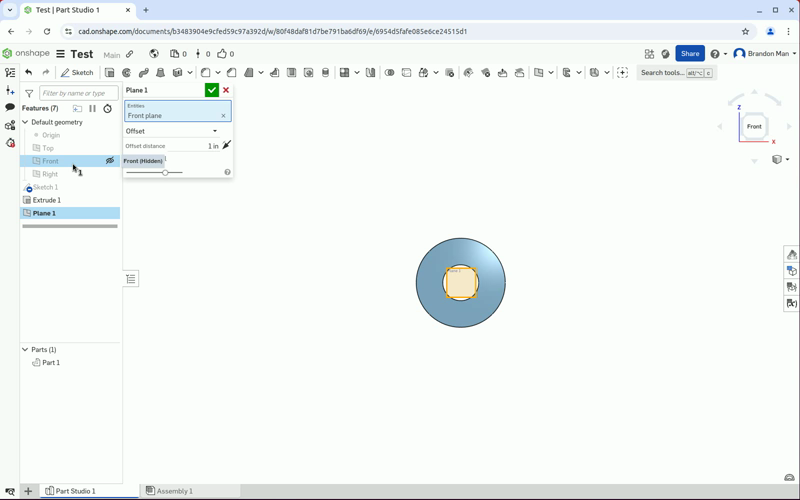
text(3.605)
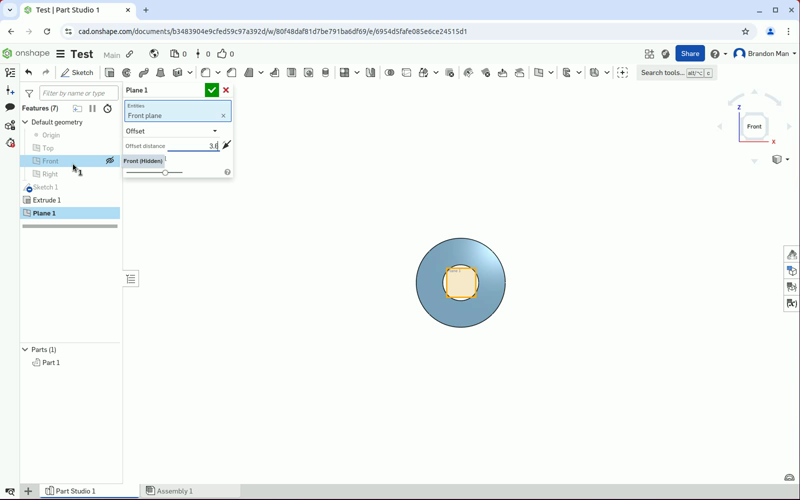
key(enter, 2)
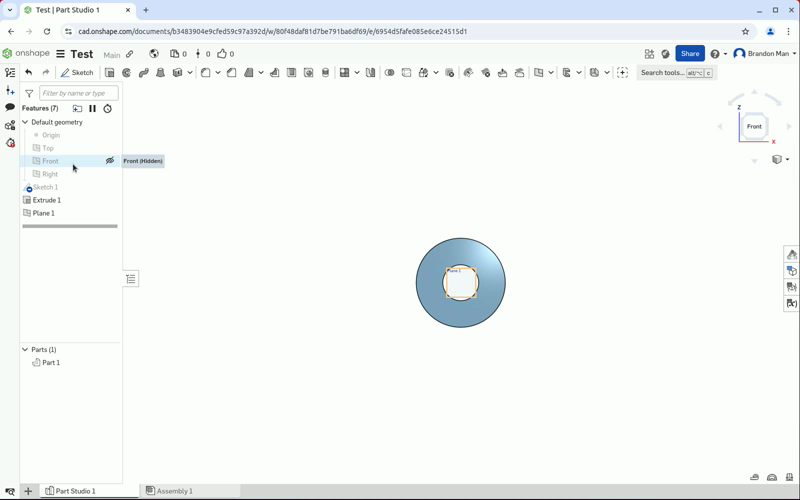
key(shift+s)
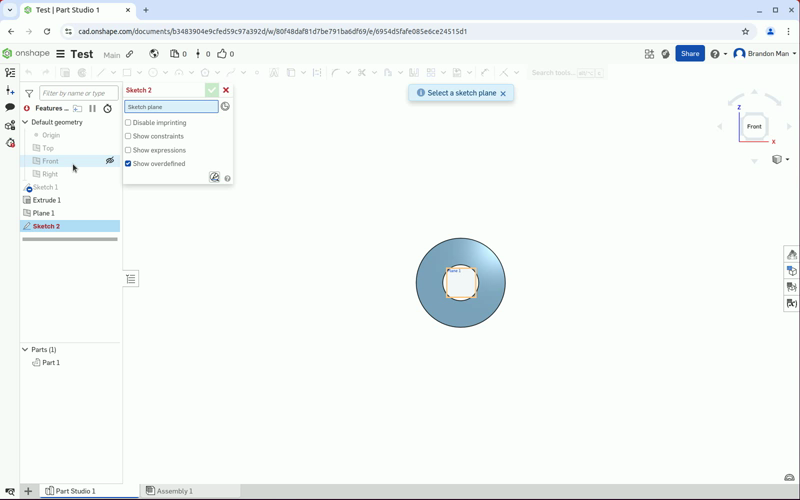
mouse_move(73, 215)
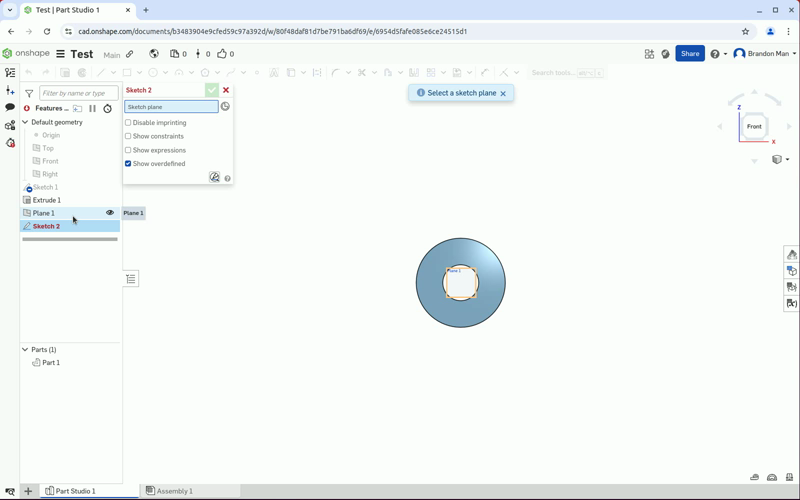
click(73, 215)
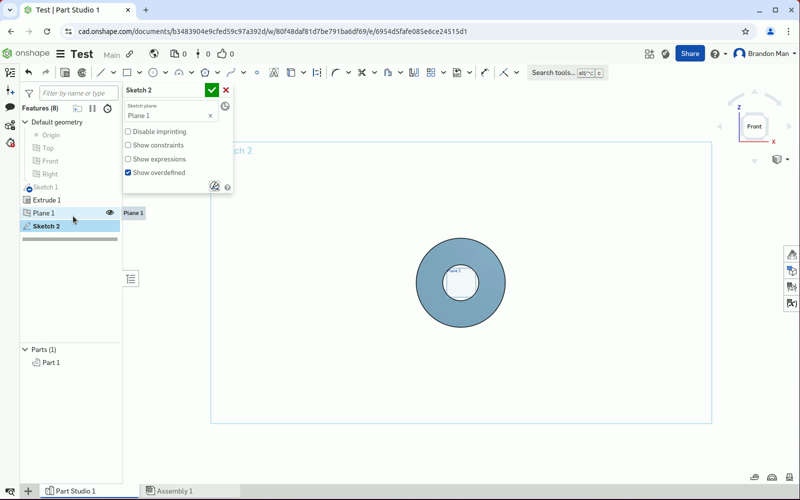
mouse_move(73, 352)
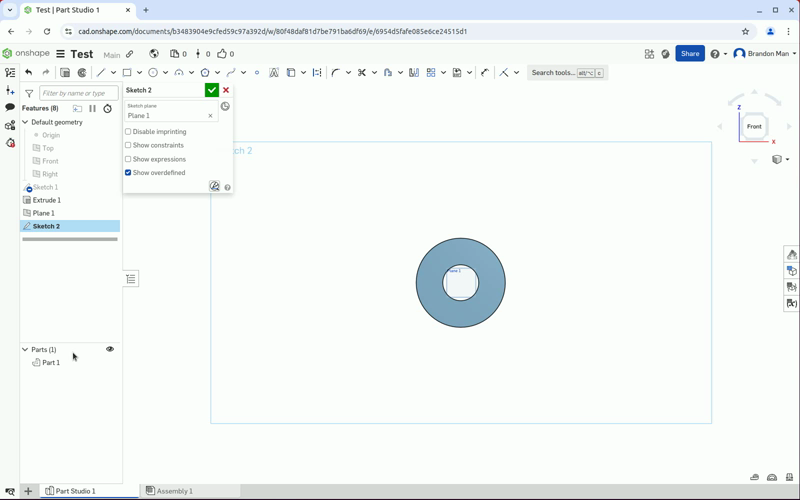
key(y)
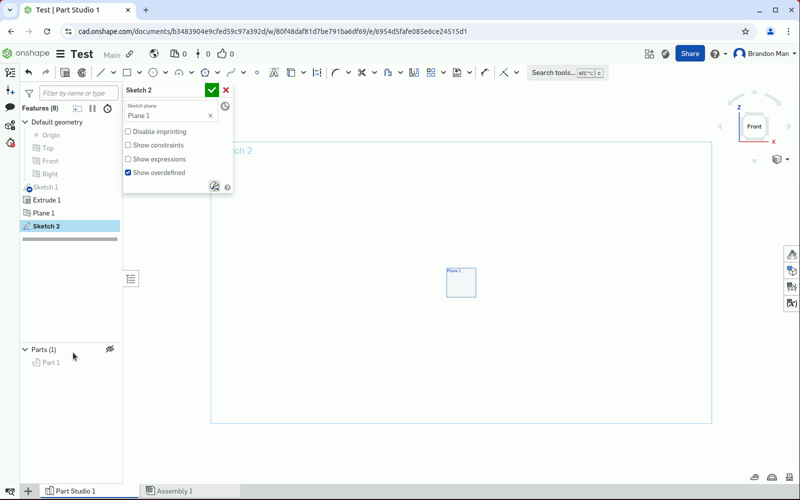
key(c)
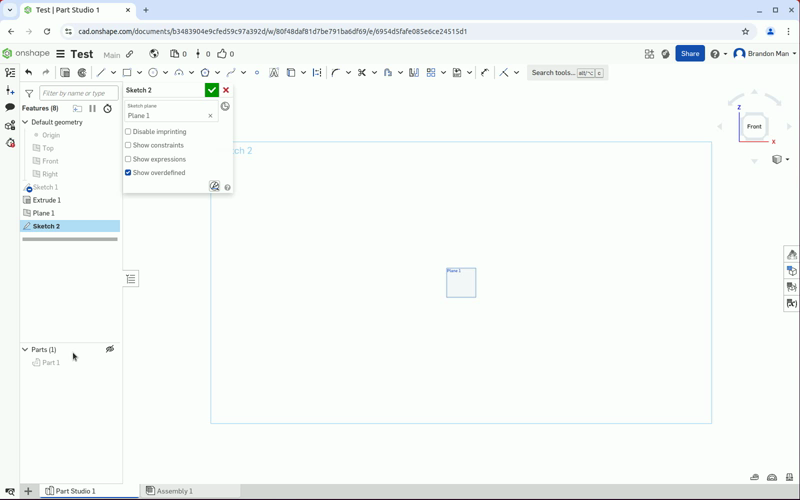
key_down(shift)
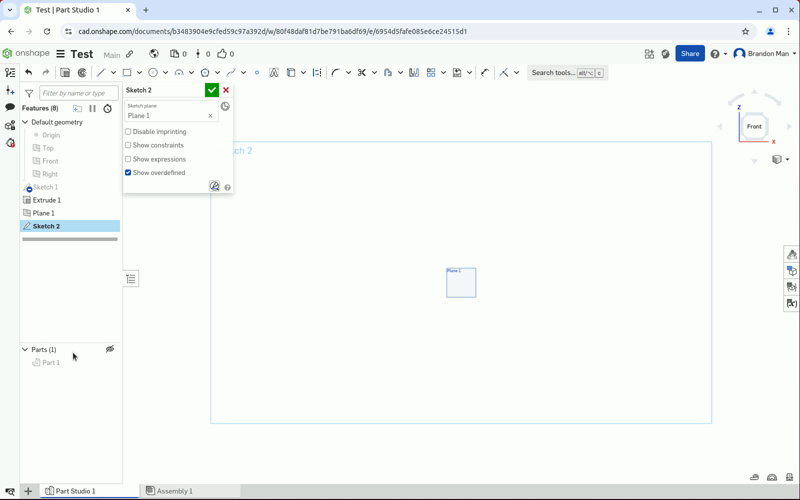
mouse_move(460, 282)
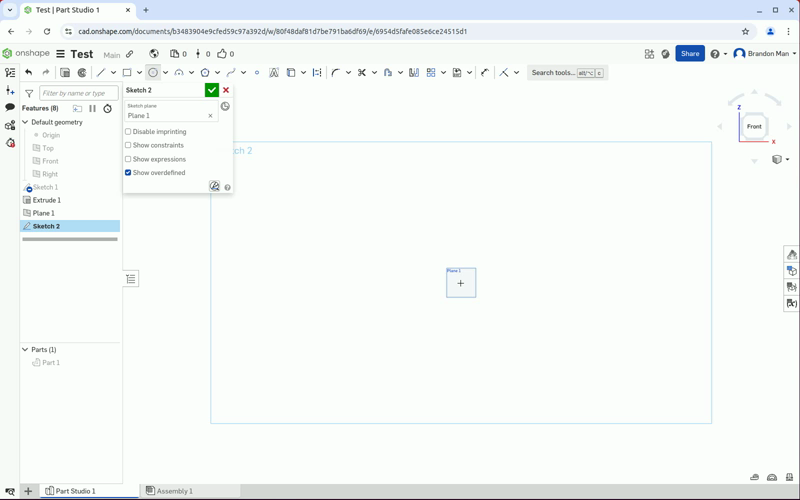
click(460, 282)
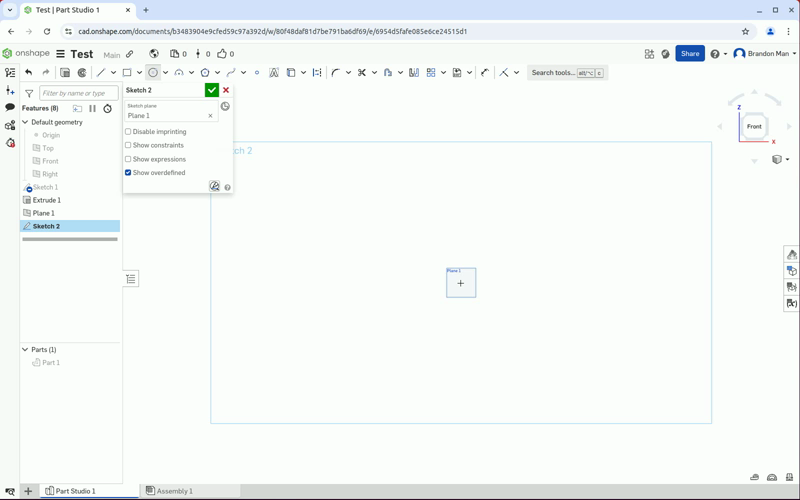
key_up(shift)
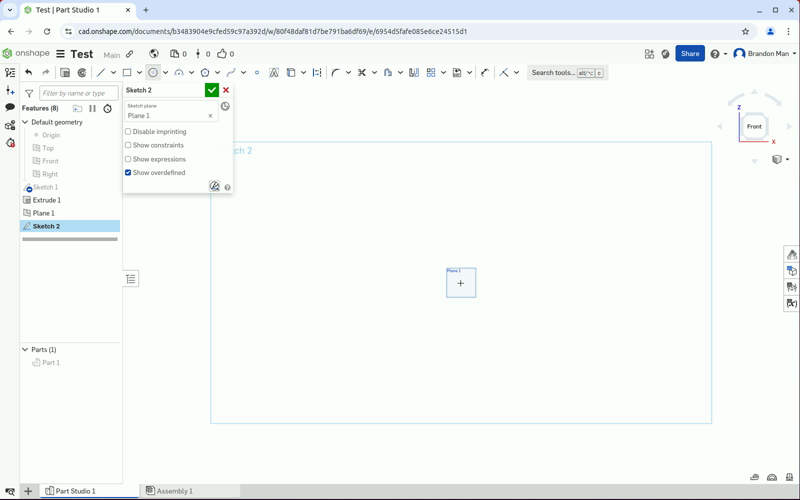
mouse_move(492, 282)
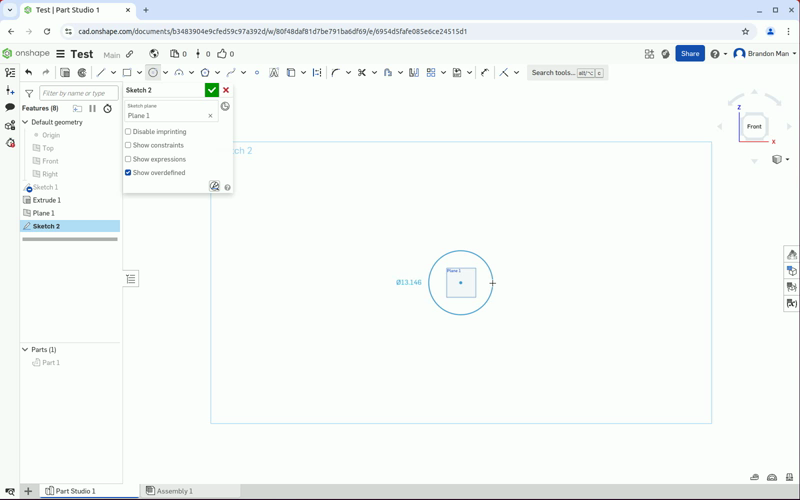
click(492, 282)
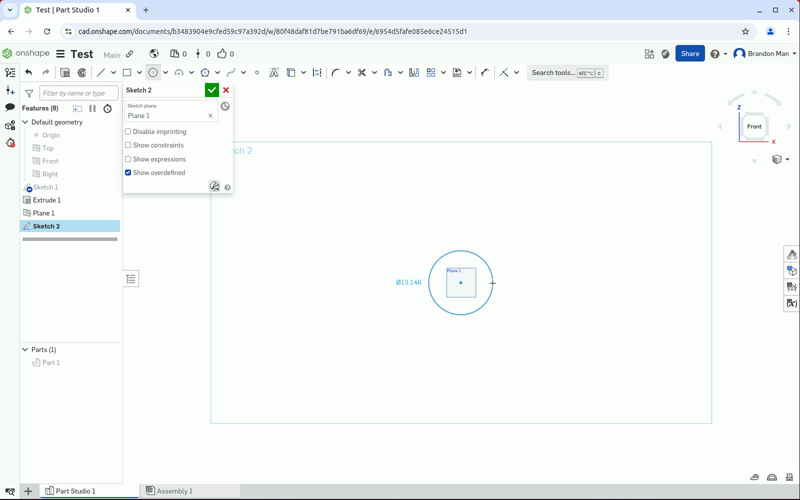
key(esc)
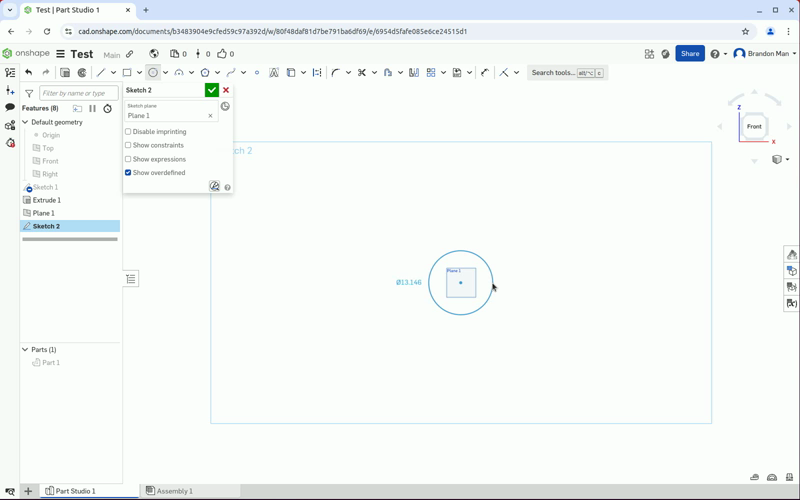
key(c)
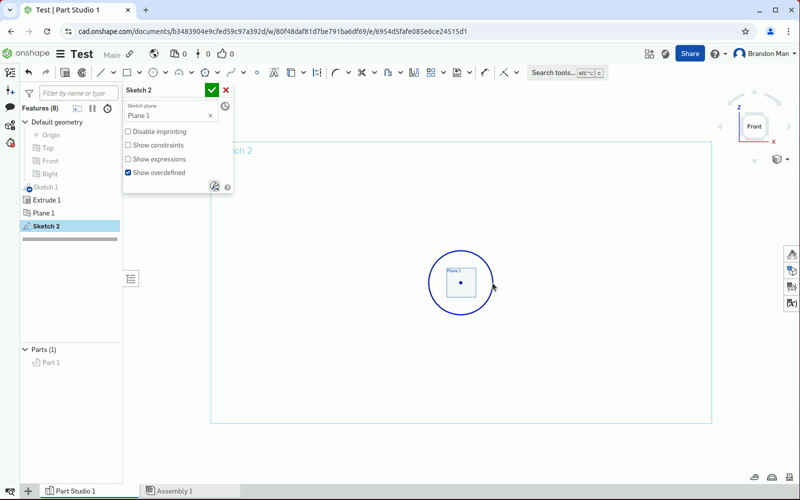
key_down(shift)
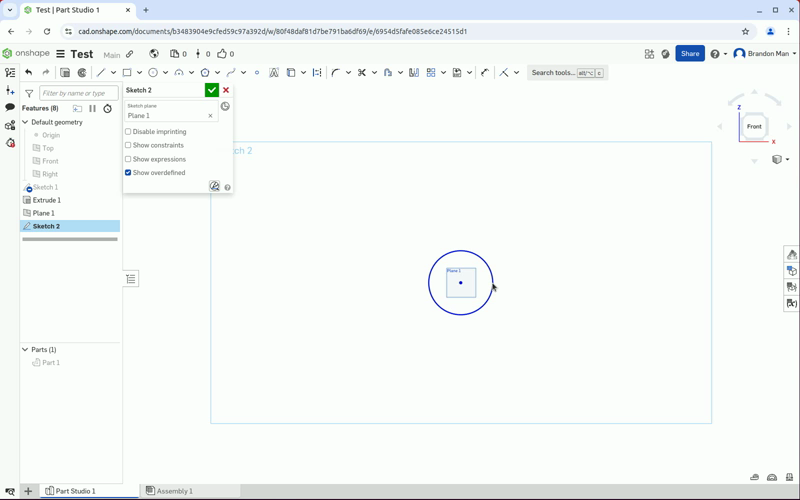
mouse_move(460, 282)
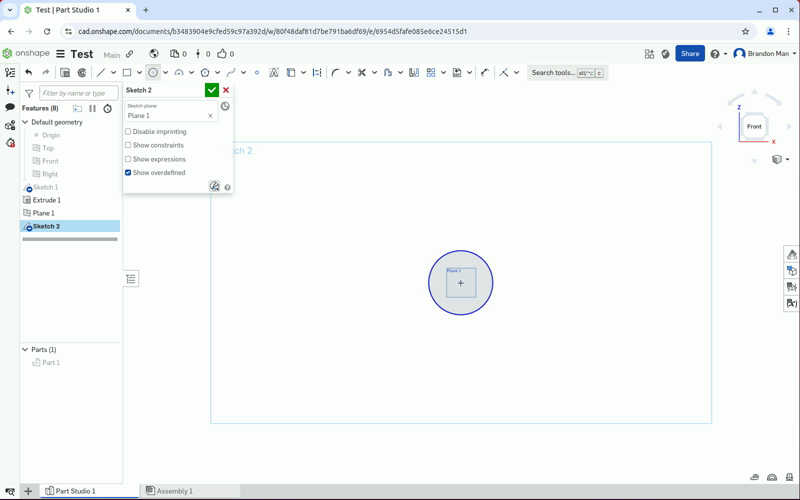
click(460, 282)
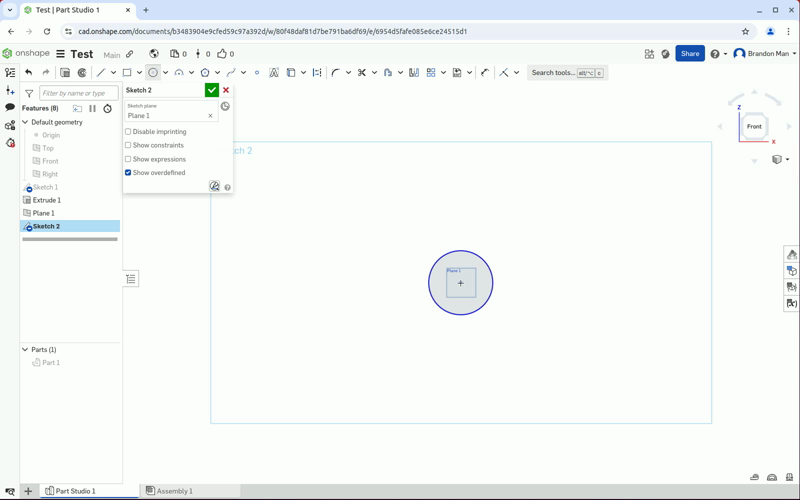
key_up(shift)
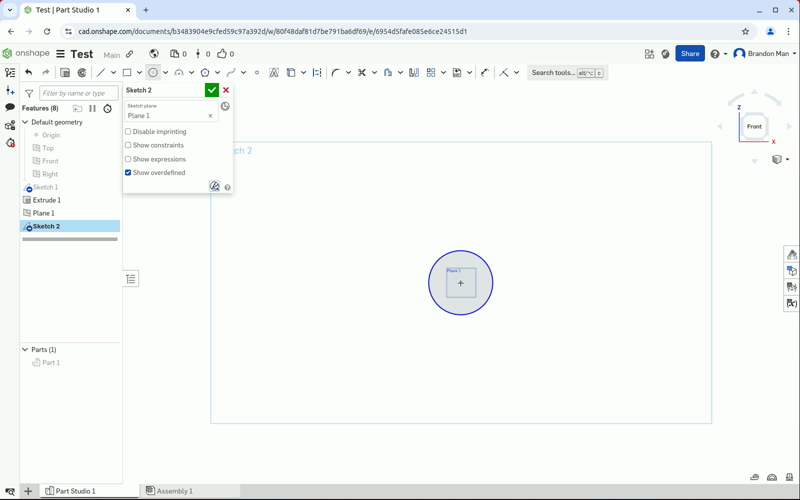
mouse_move(478, 282)
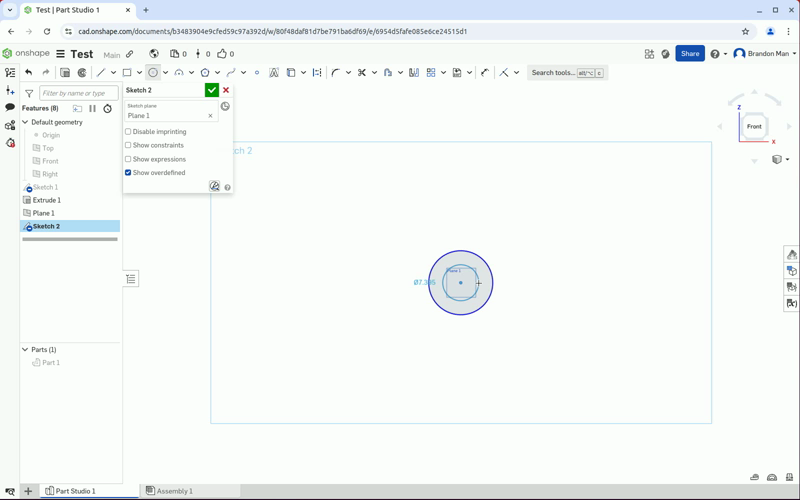
click(478, 282)
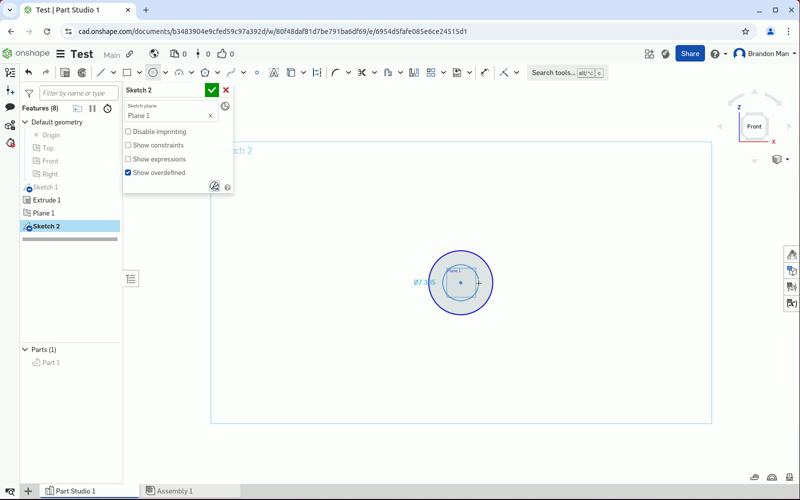
key(esc)
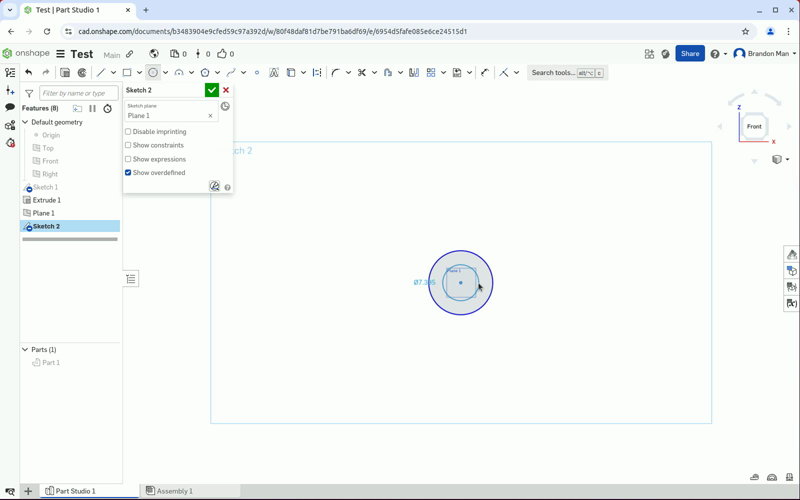
mouse_move(446, 296)
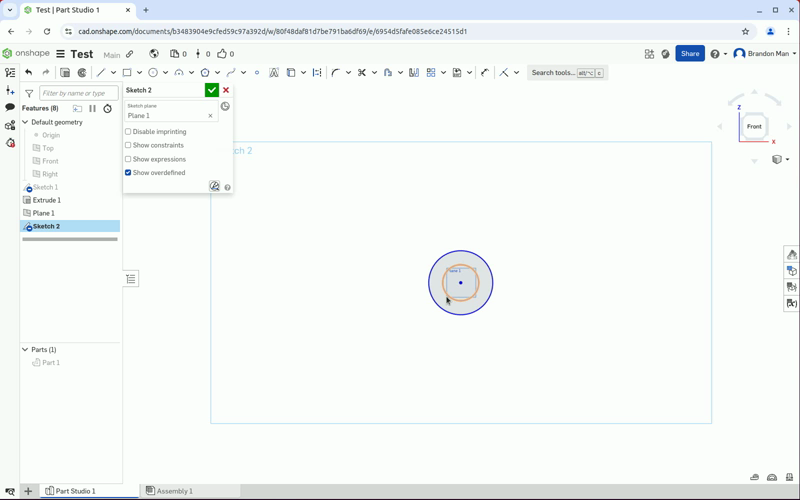
click(446, 296)
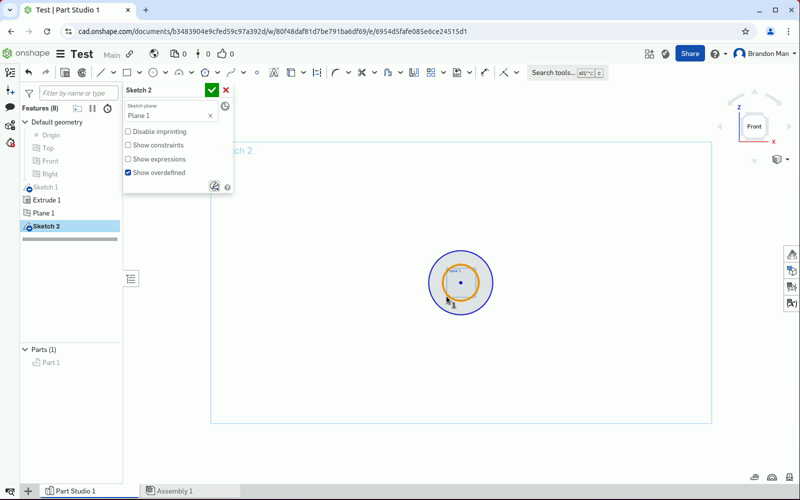
mouse_move(73, 352)
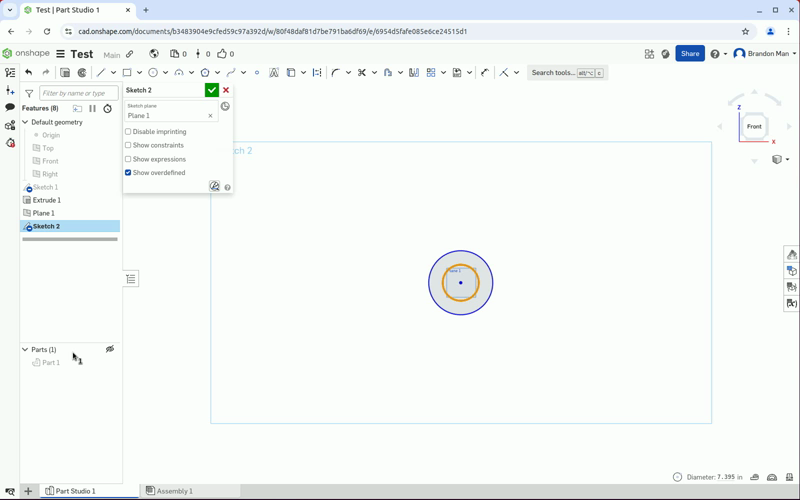
key(shift+y)
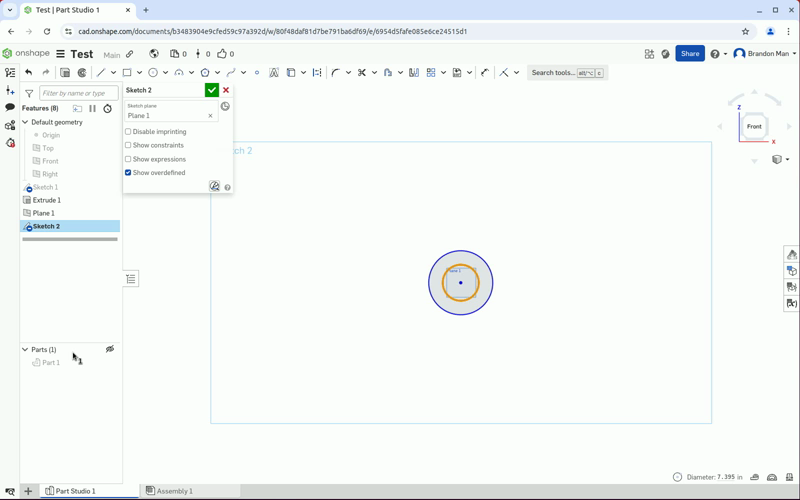
key(shift+e)
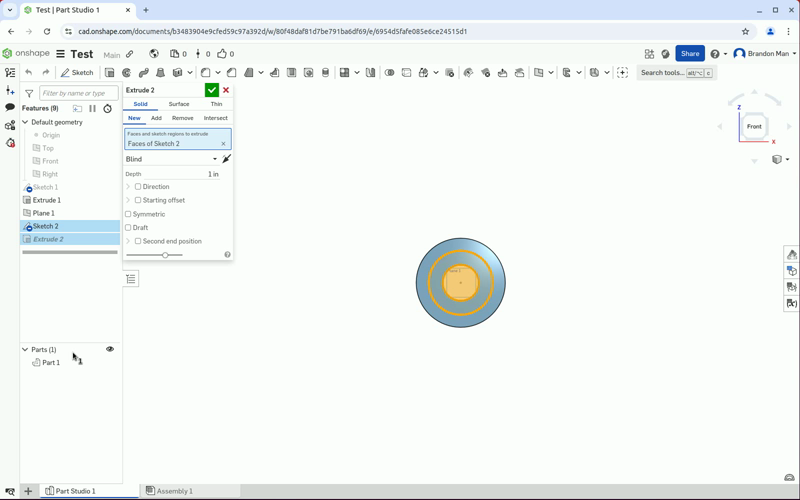
mouse_move(143, 106)
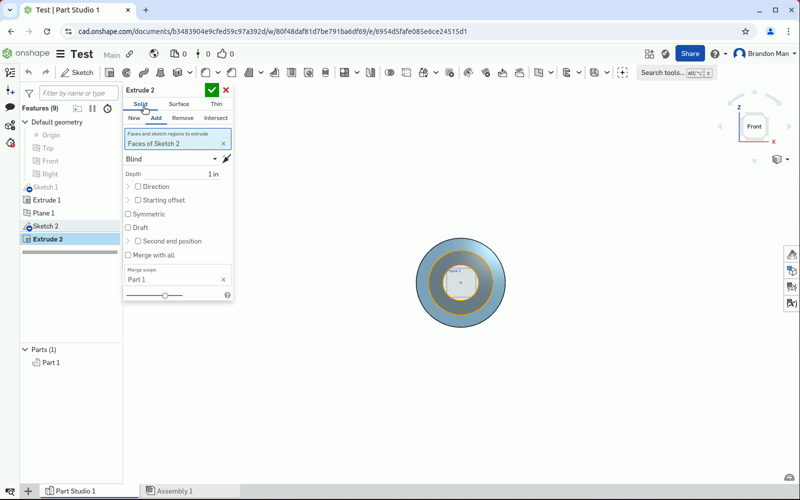
click(143, 106)
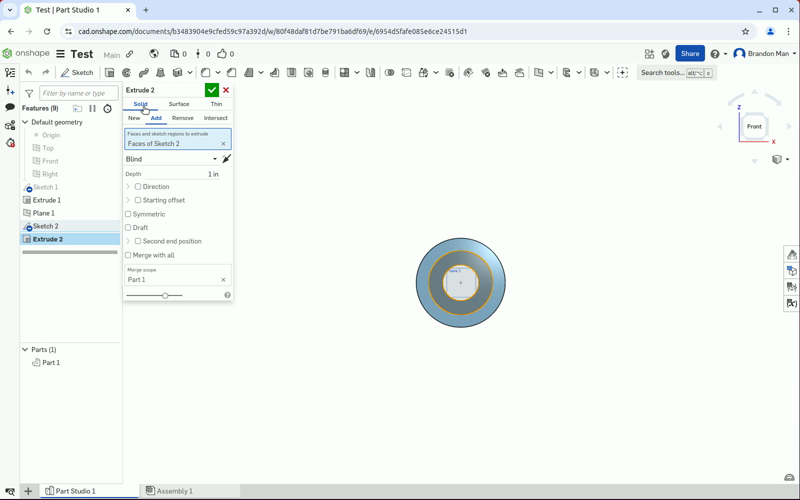
mouse_move(137, 120)
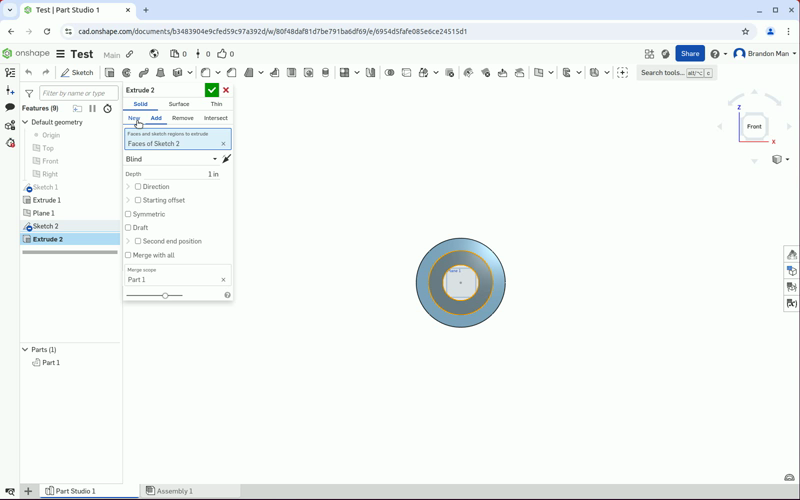
click(137, 120)
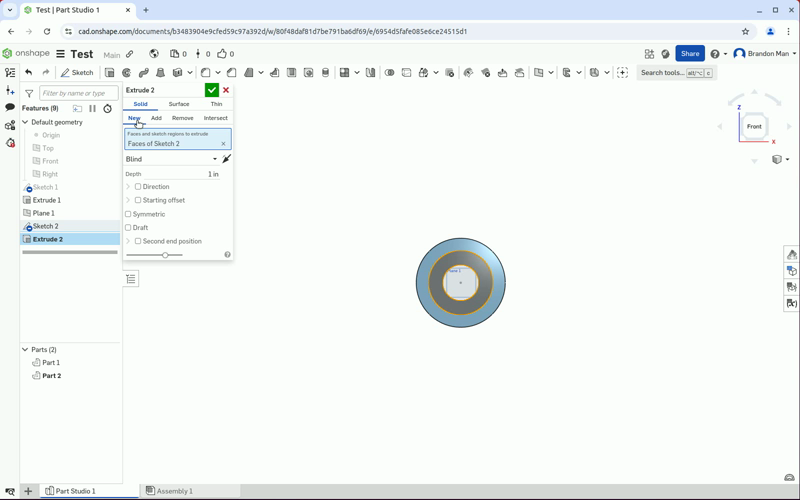
key(tab, 4)
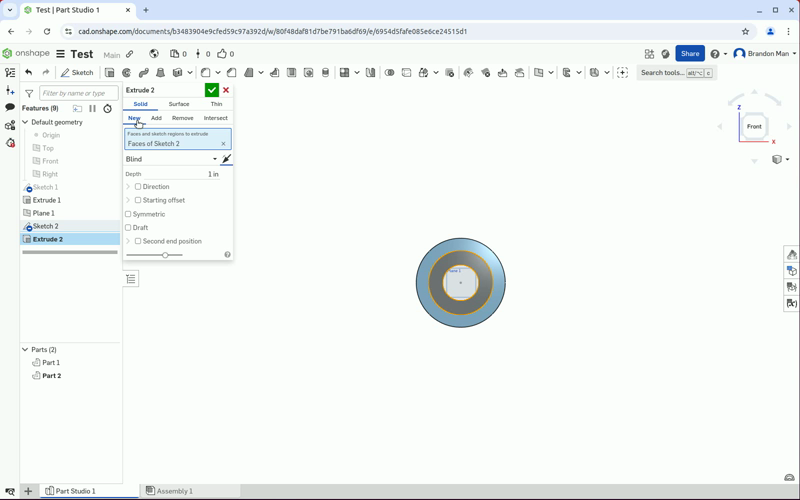
text(1.204)
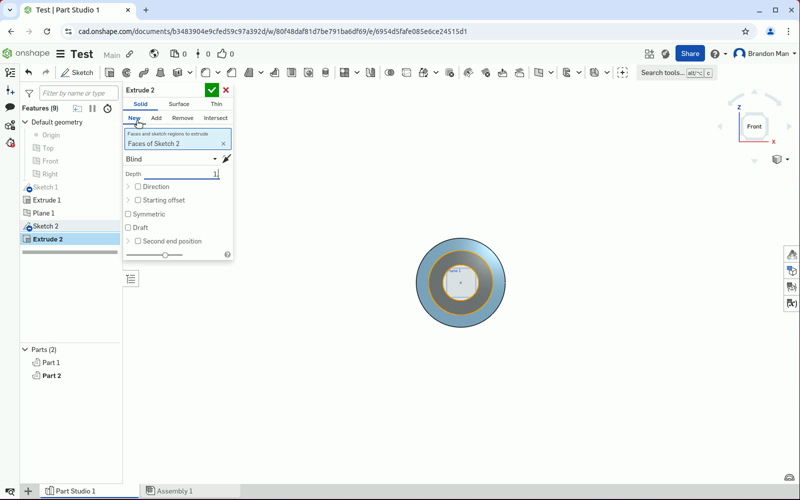
key(enter)
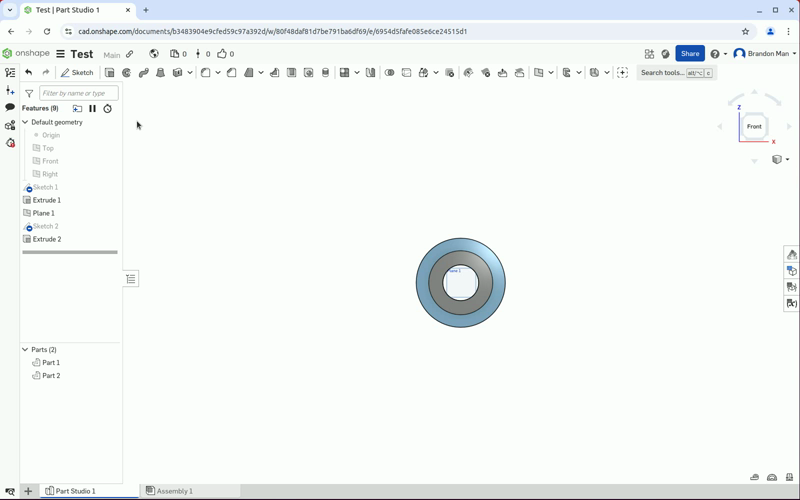
key(shift+h)
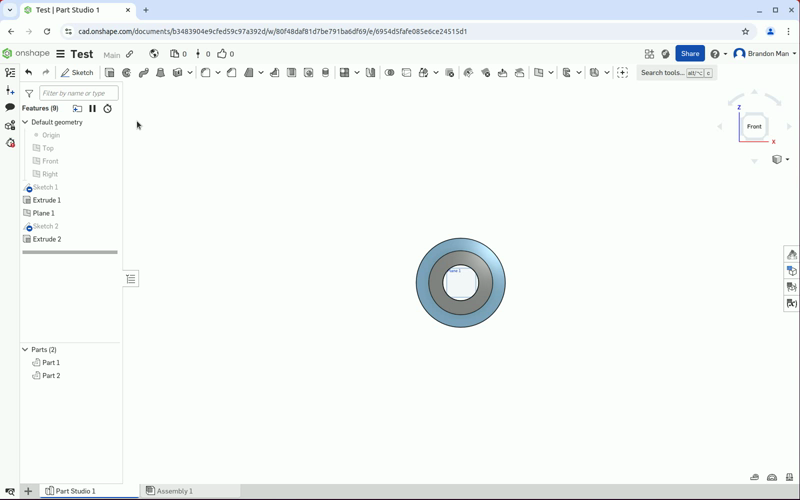
key(shift+h)
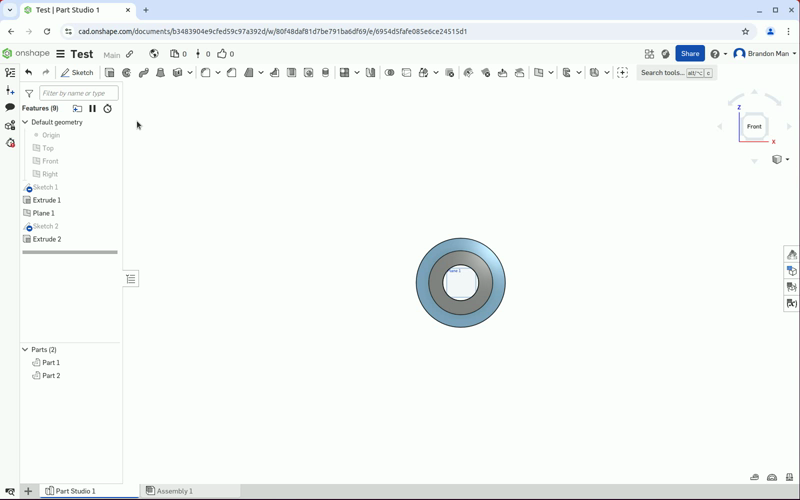
key(shift+7)
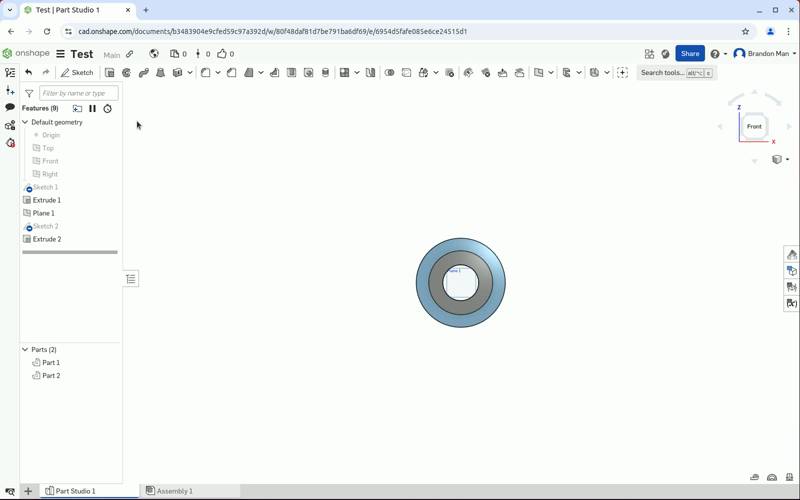
key(left, 2)
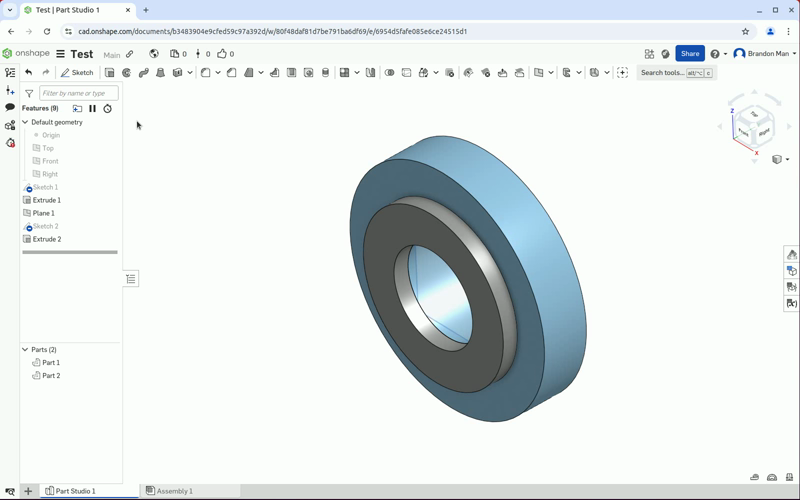
key(down, 2)
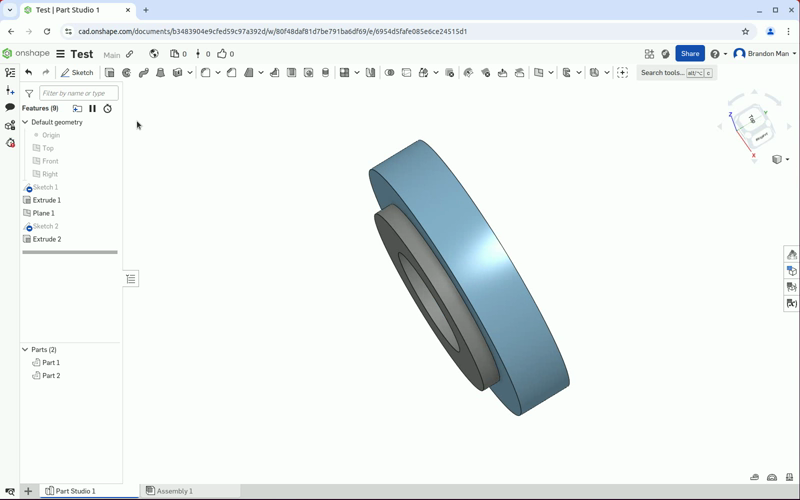
key(up, 2)
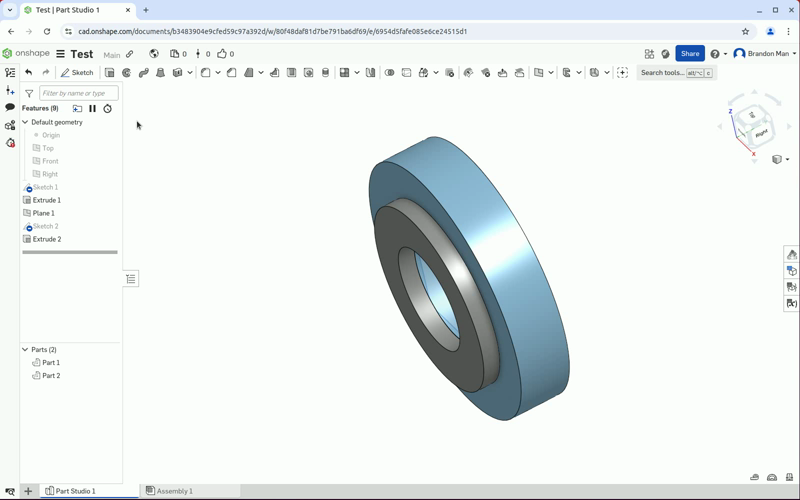
key(right, 2)
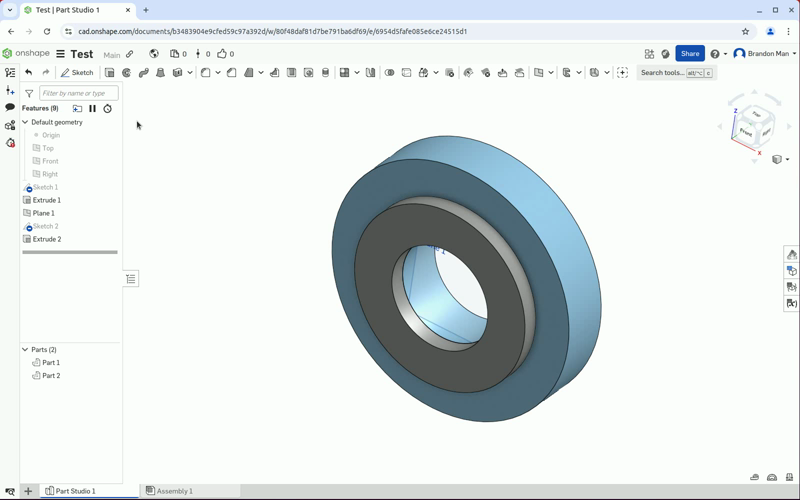
mouse_move(73, 189)
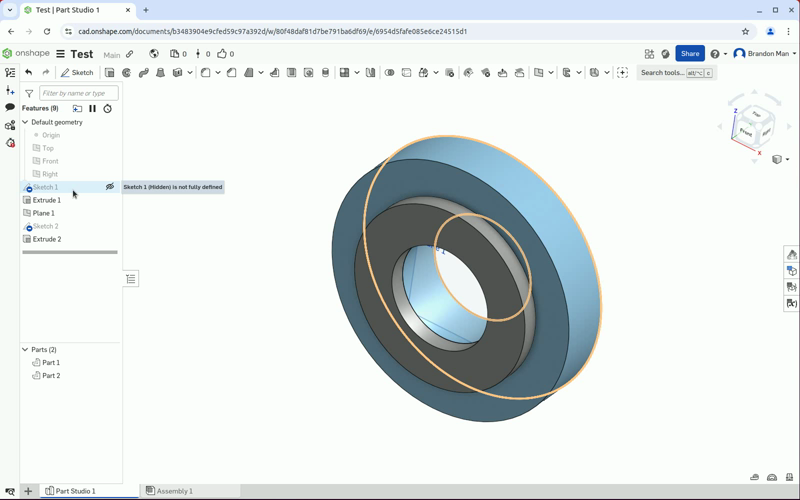
click(73, 189)